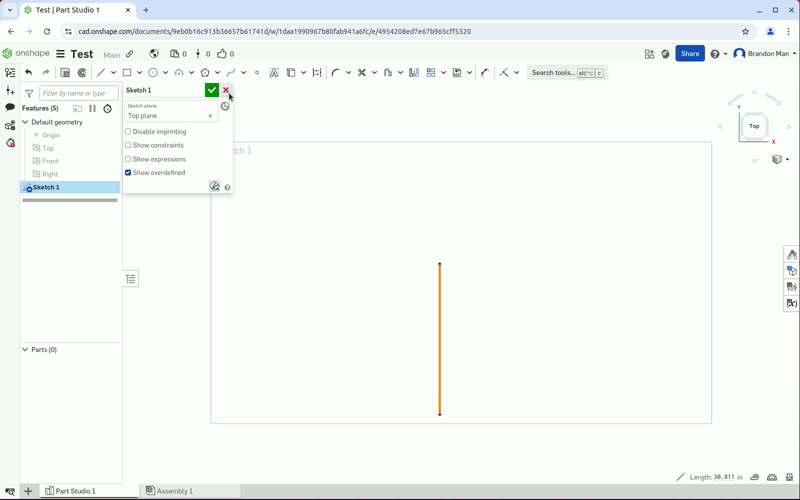
key(shift+h)
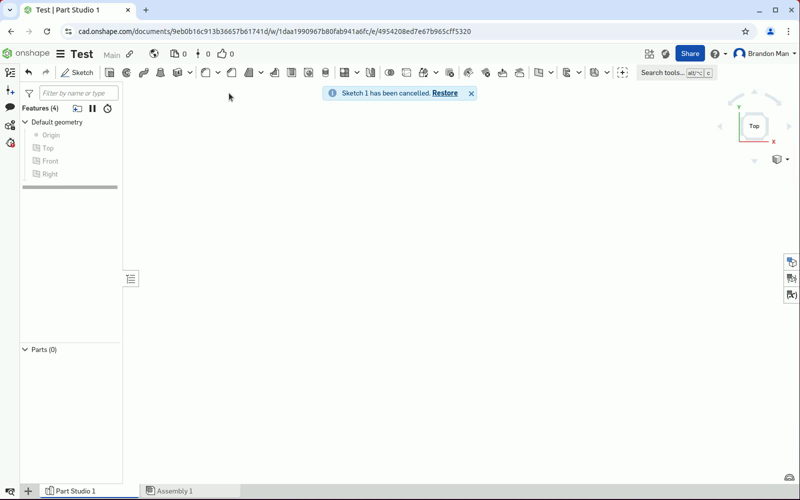
mouse_move(73, 352)
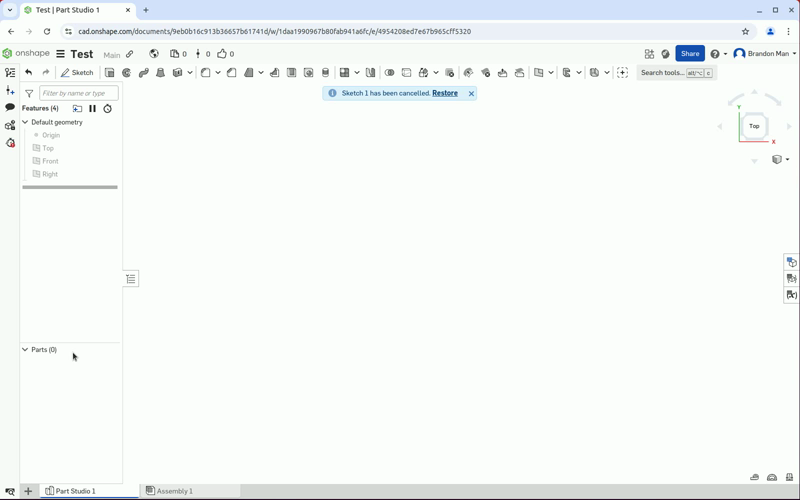
key(y)
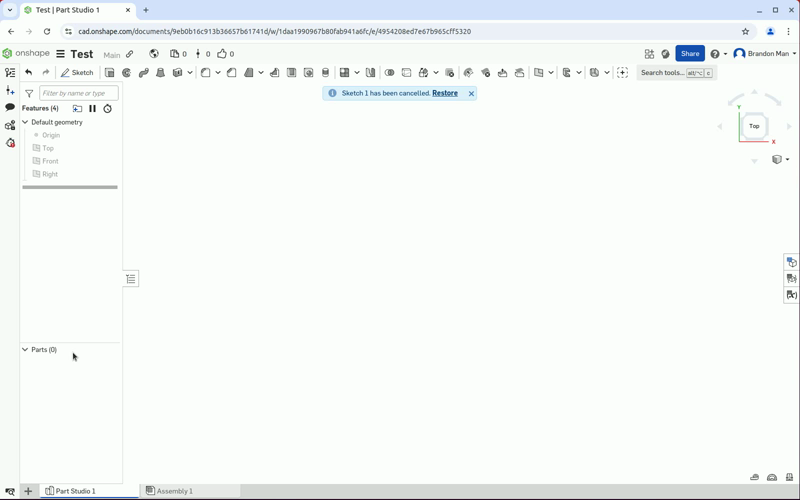
key(shift+p)
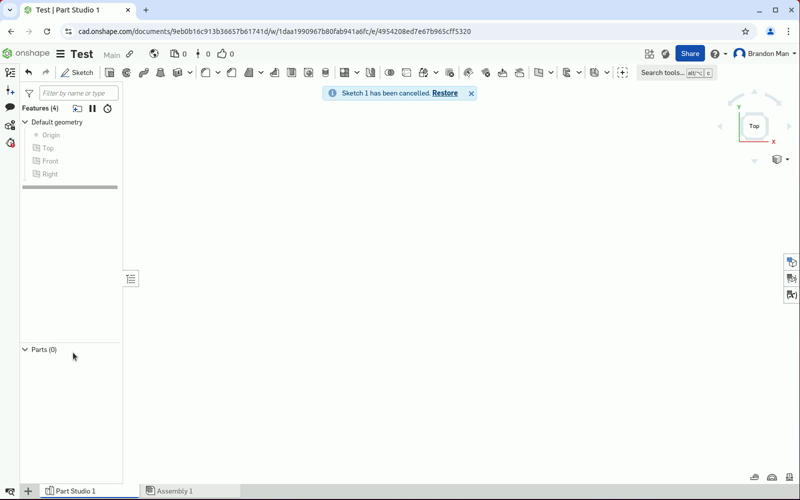
key(space)
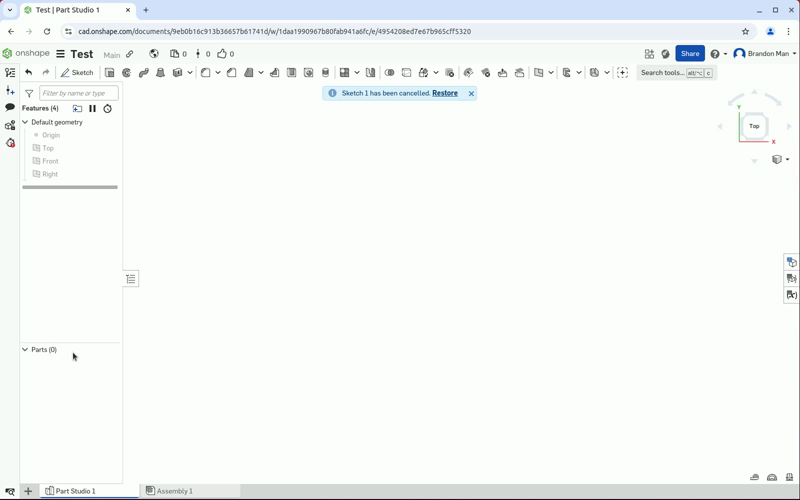
key_down(shift)
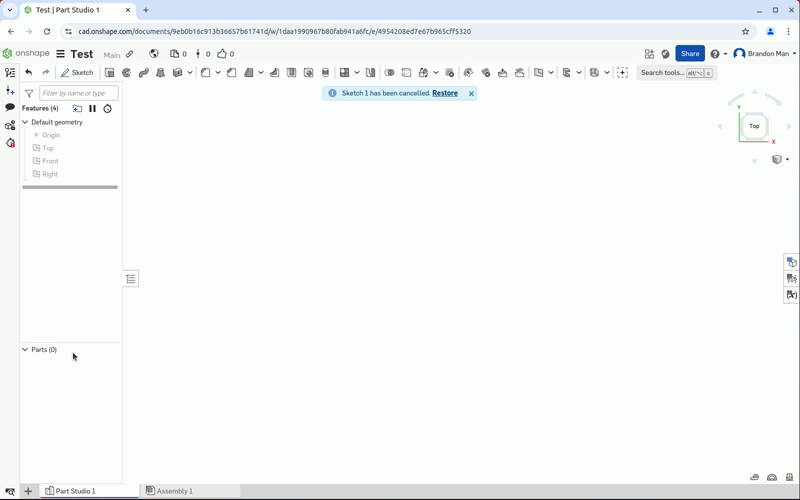
key(up)
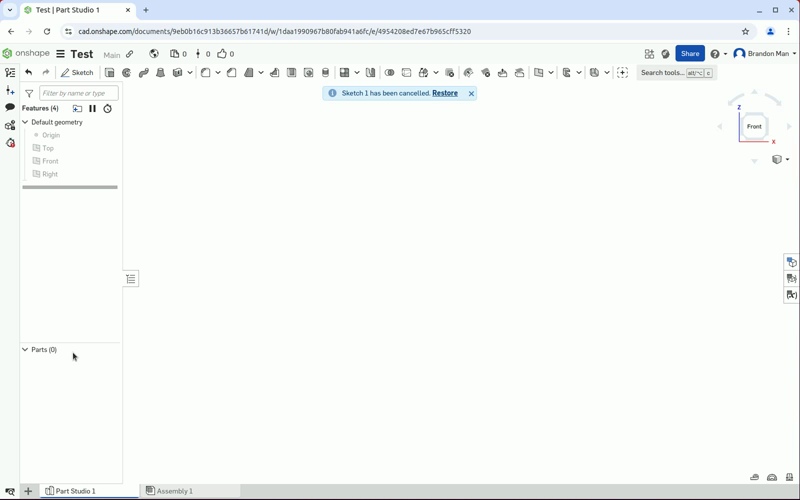
key_up(shift)
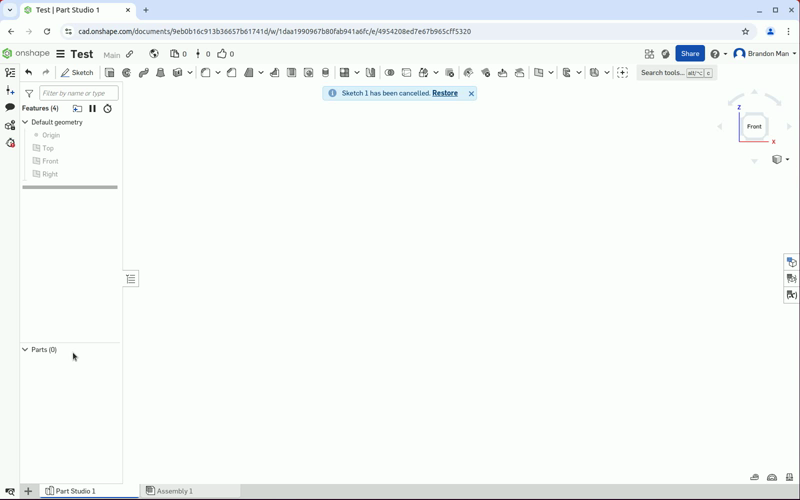
mouse_move(73, 352)
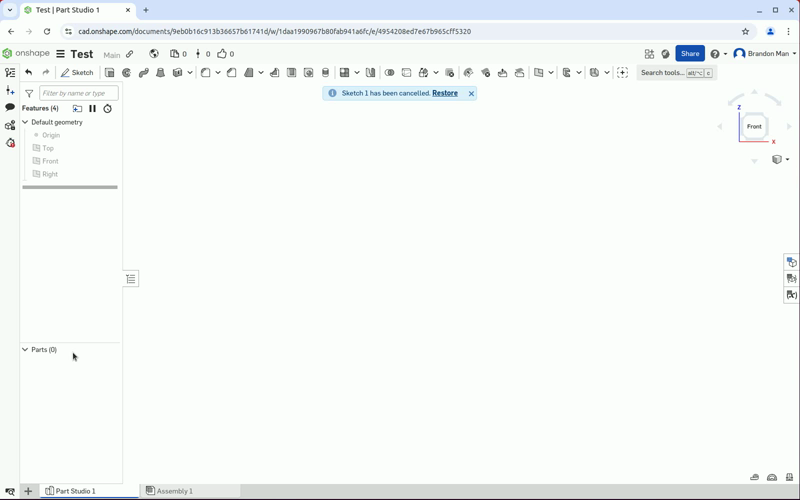
key(shift+y)
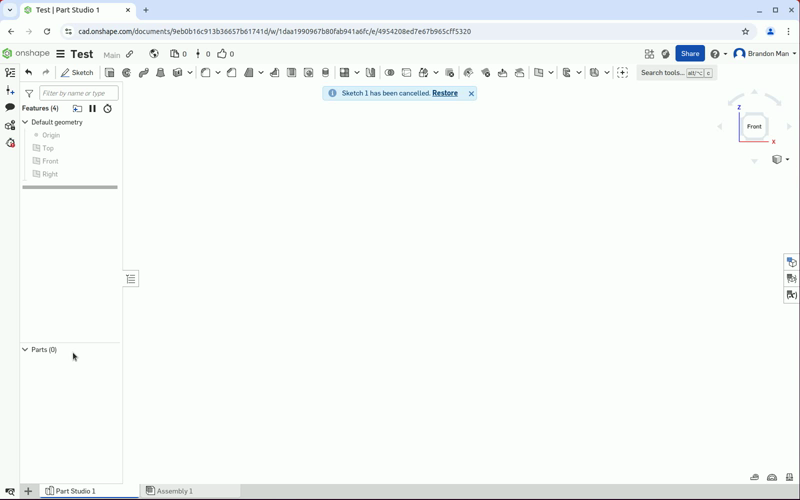
key(shift+s)
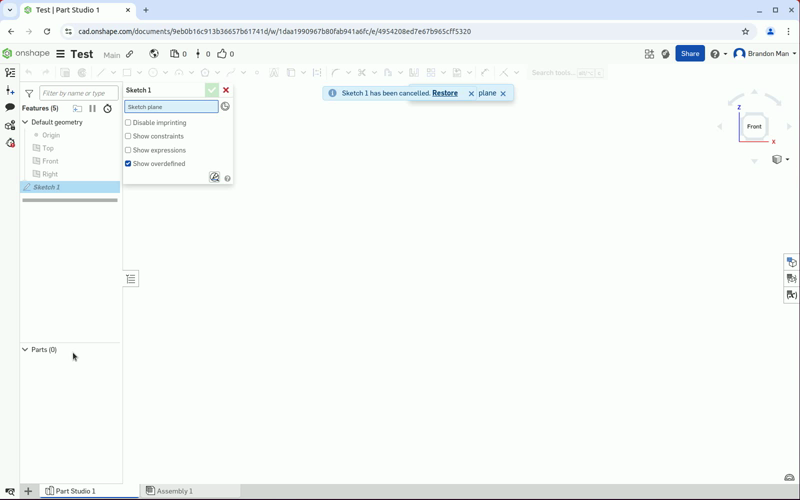
mouse_move(73, 163)
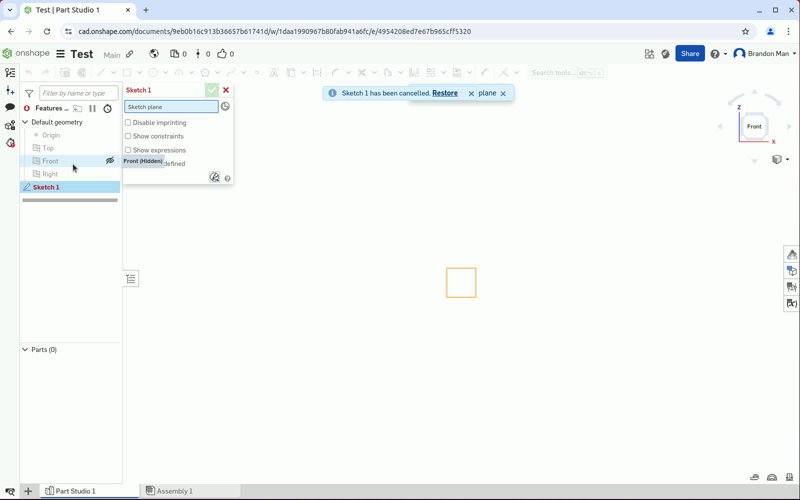
click(73, 163)
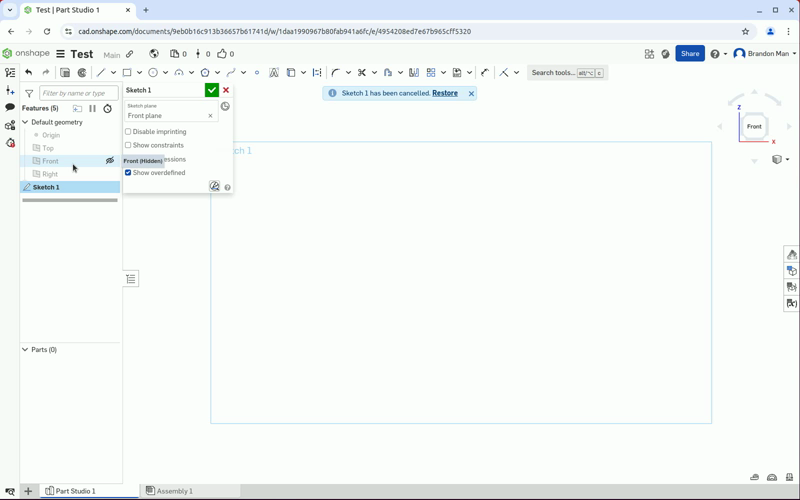
mouse_move(73, 352)
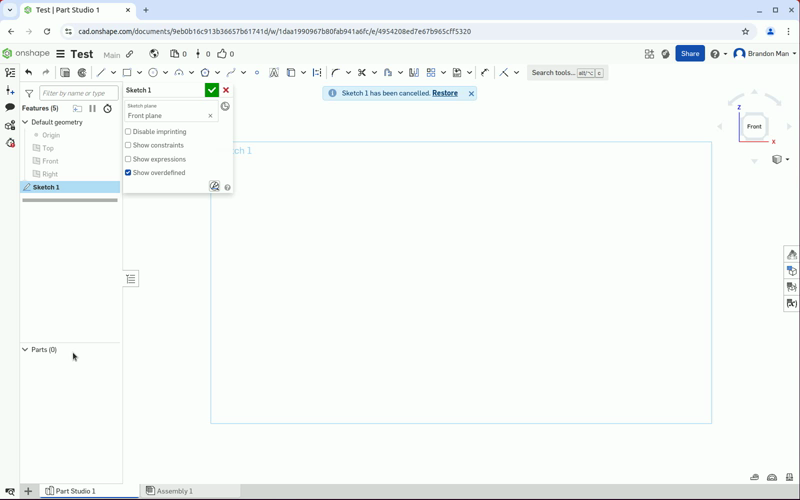
key(y)
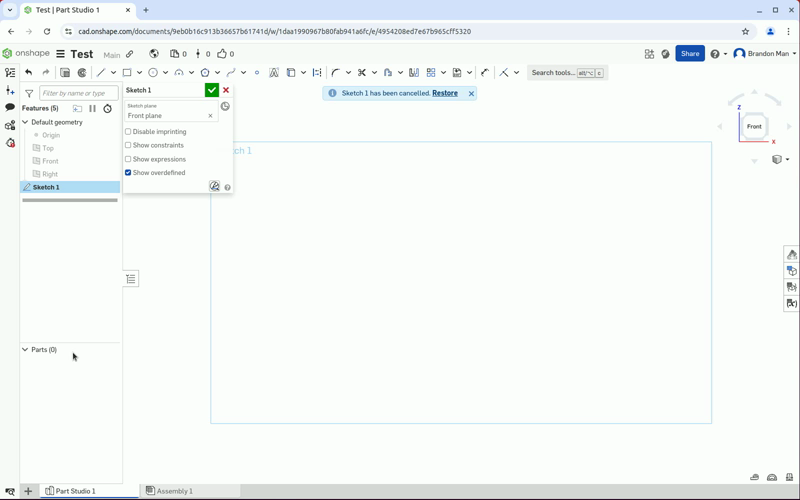
key(l)
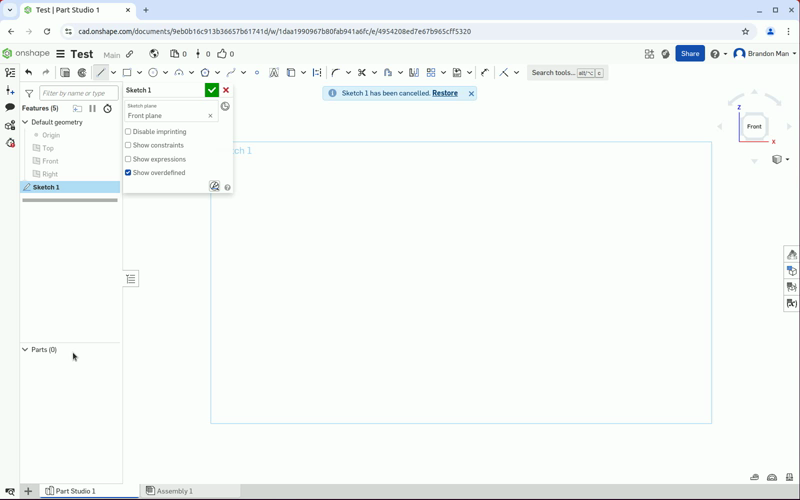
key_down(shift)
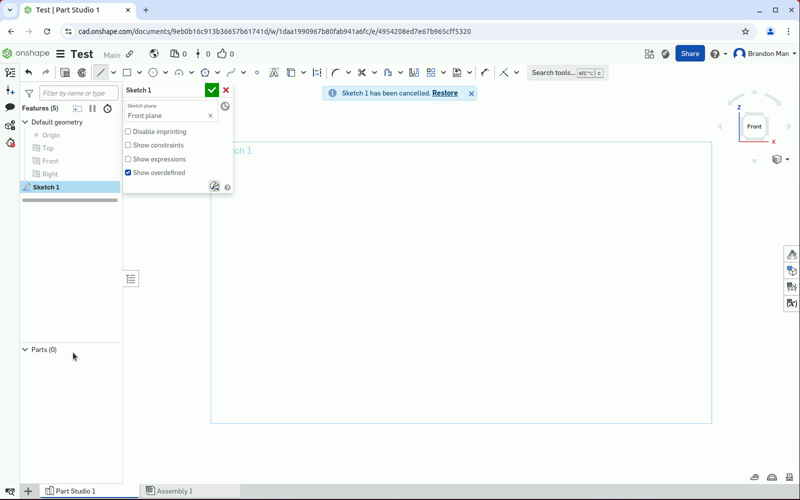
mouse_move(460, 282)
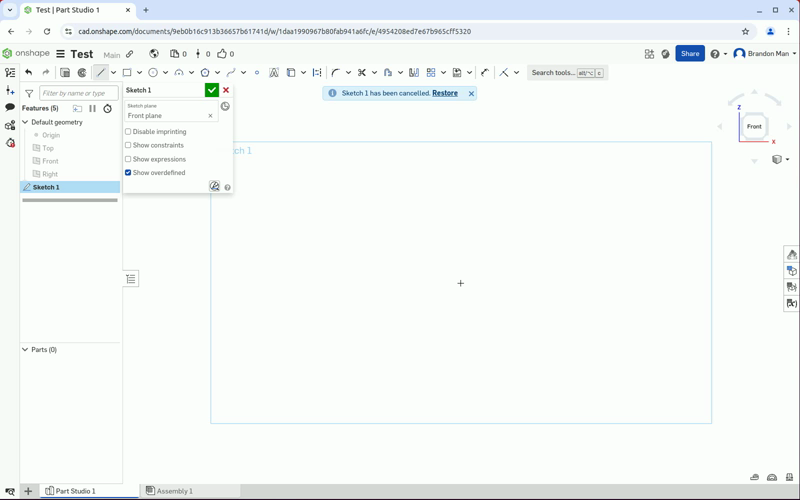
click(460, 282)
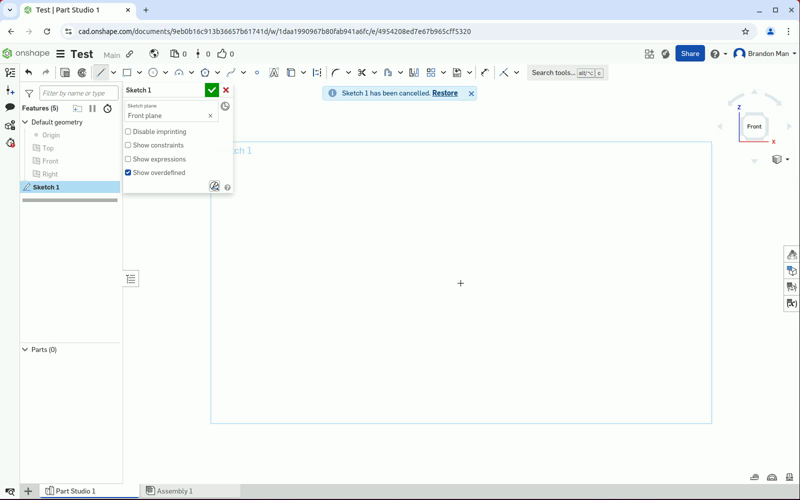
key_up(shift)
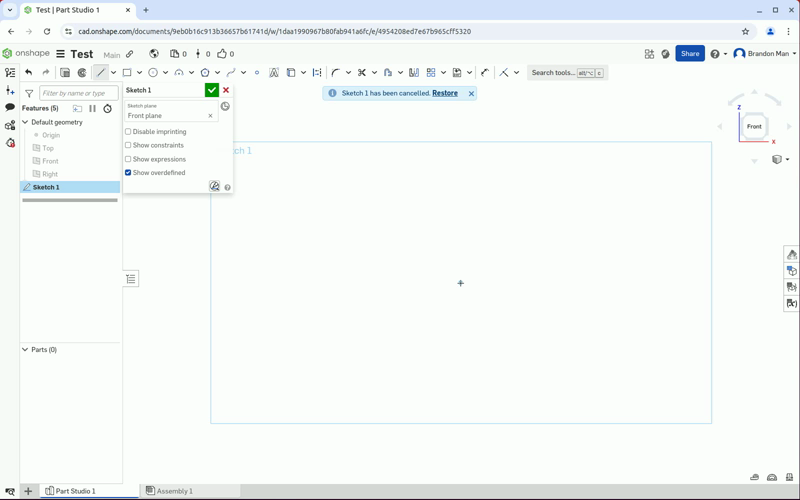
key_down(shift)
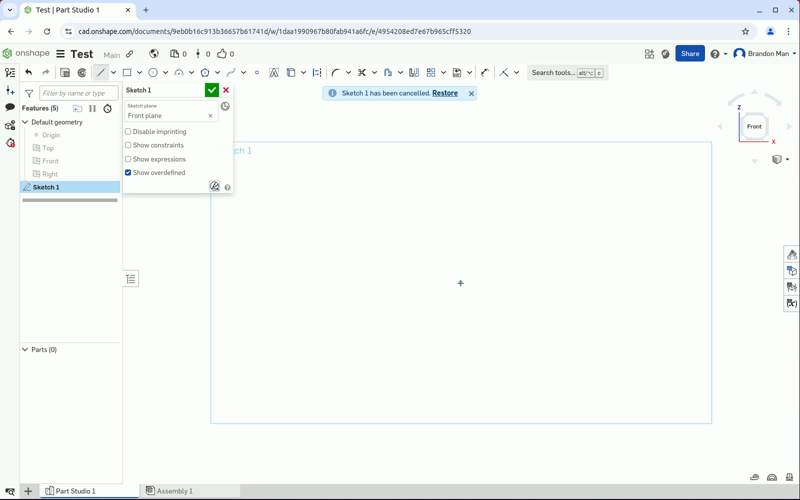
mouse_move(490, 282)
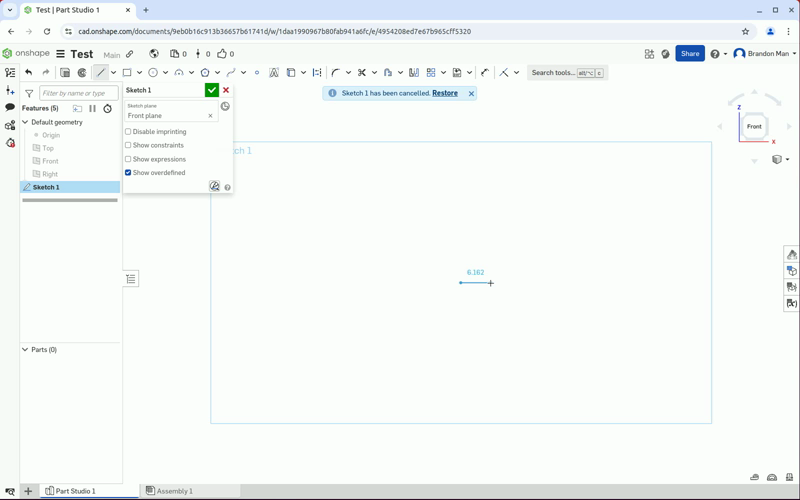
mouse_move(506, 282)
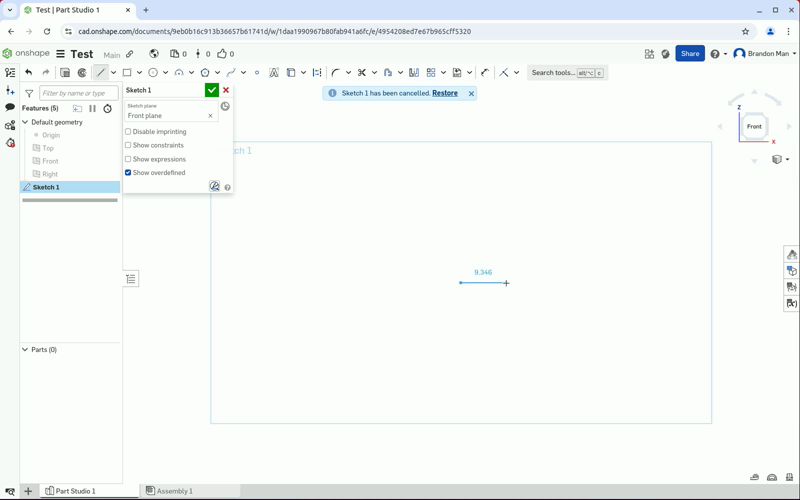
click(506, 282)
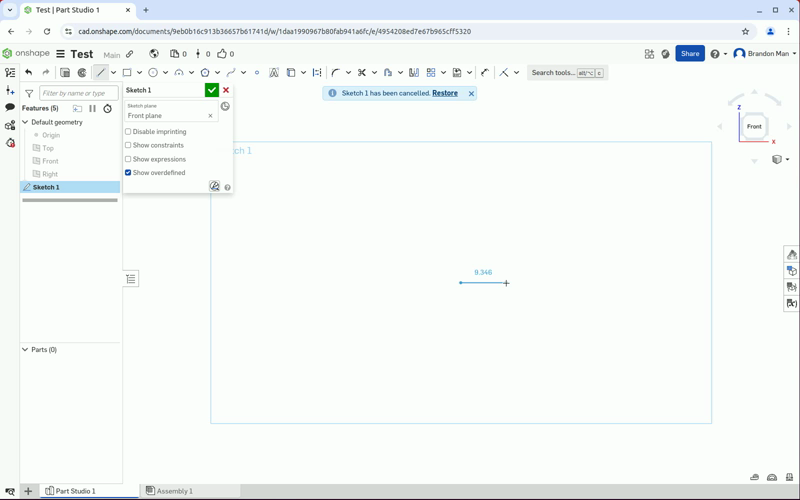
key_up(shift)
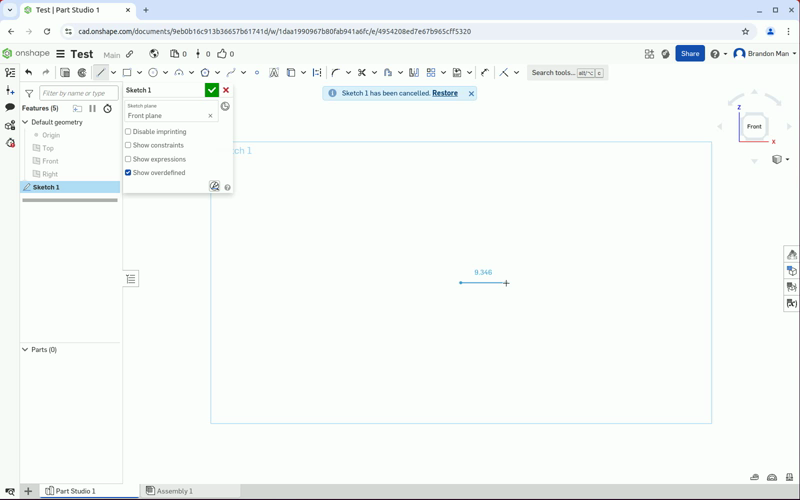
key_down(shift)
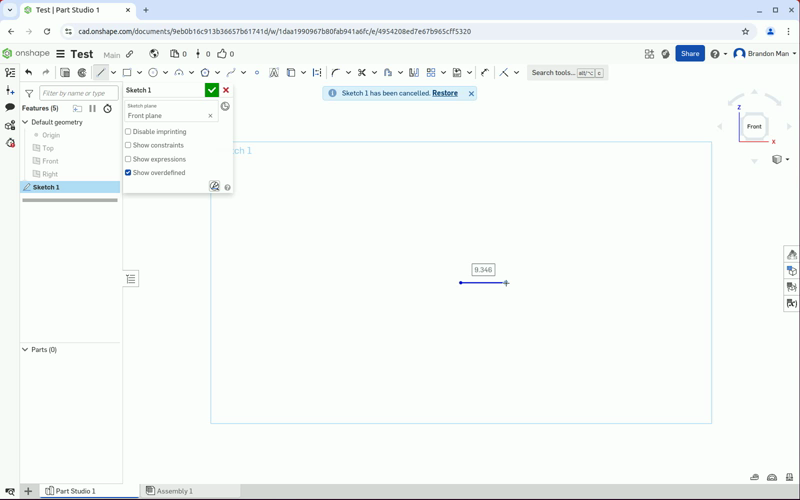
mouse_move(506, 220)
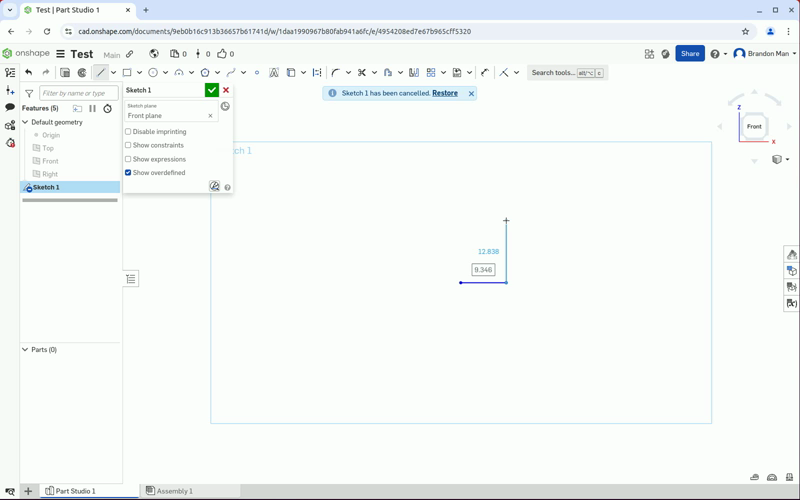
click(506, 220)
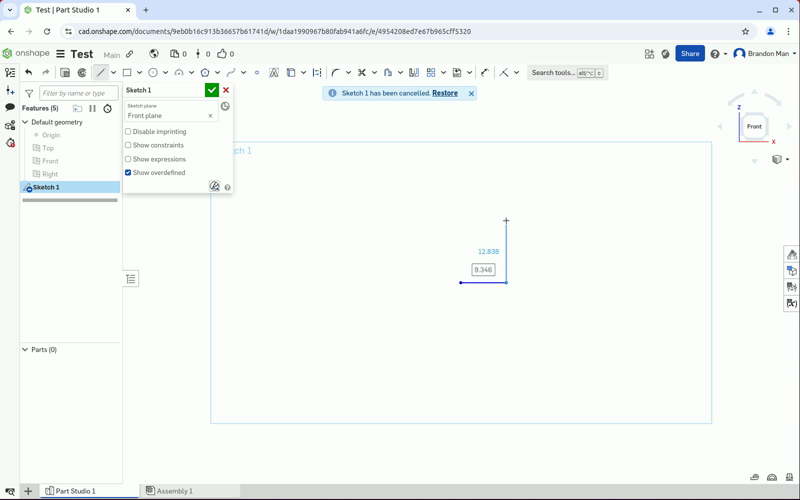
key_up(shift)
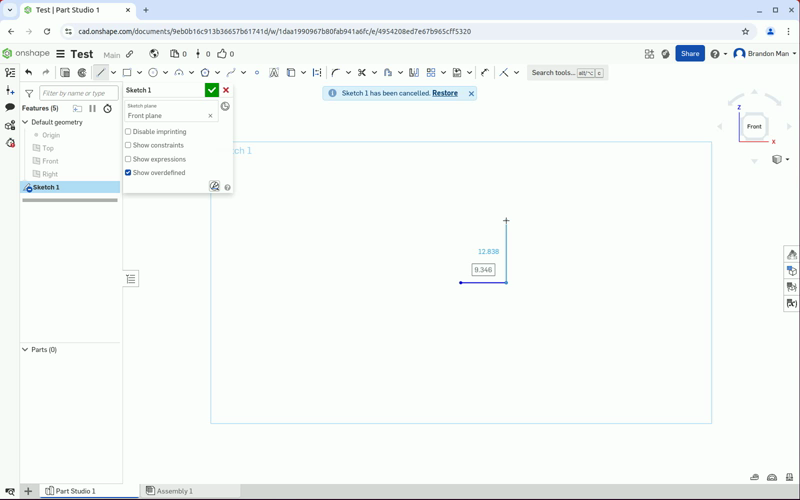
key_down(shift)
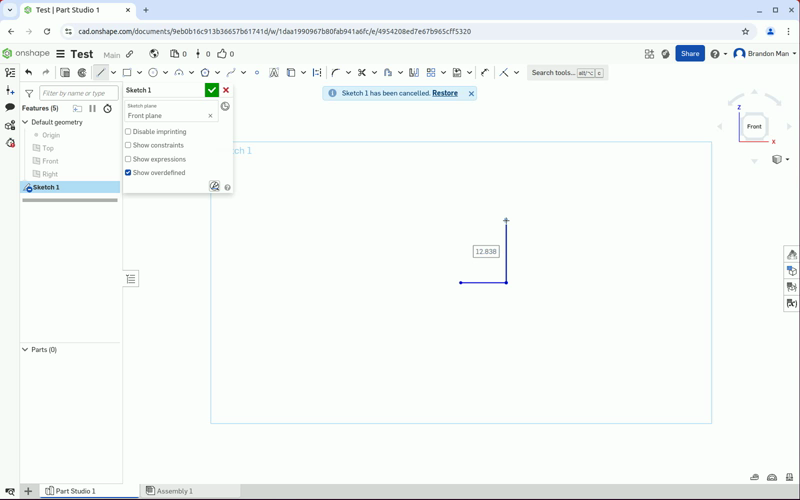
mouse_move(536, 220)
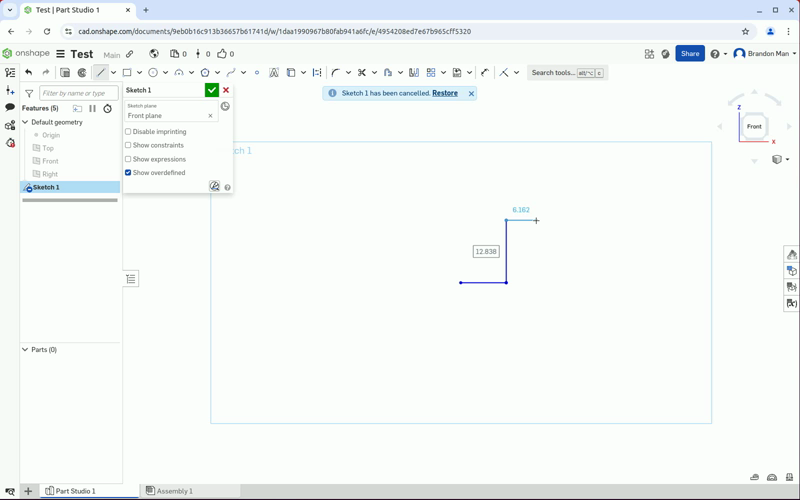
mouse_move(460, 220)
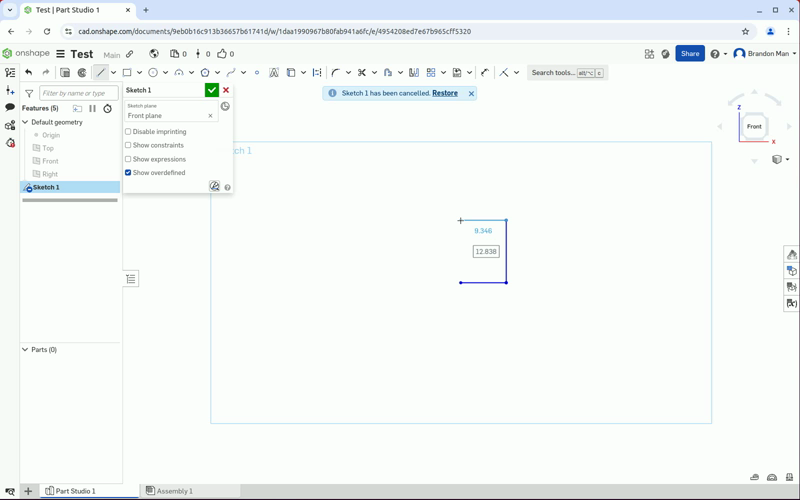
click(460, 220)
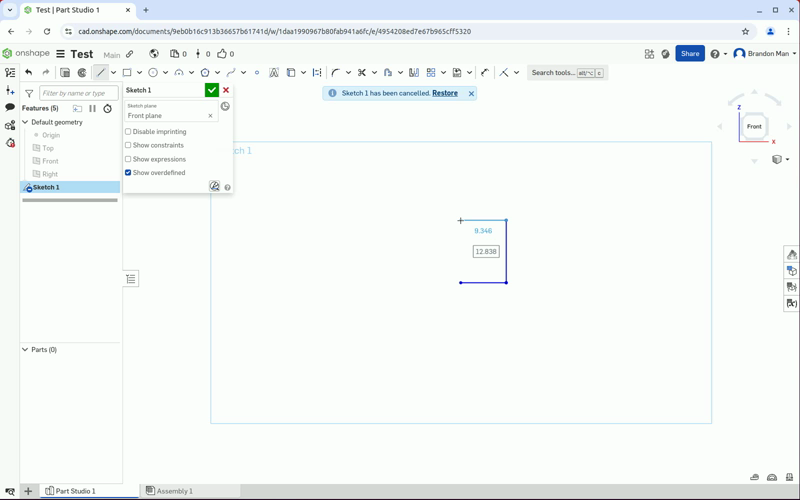
key_up(shift)
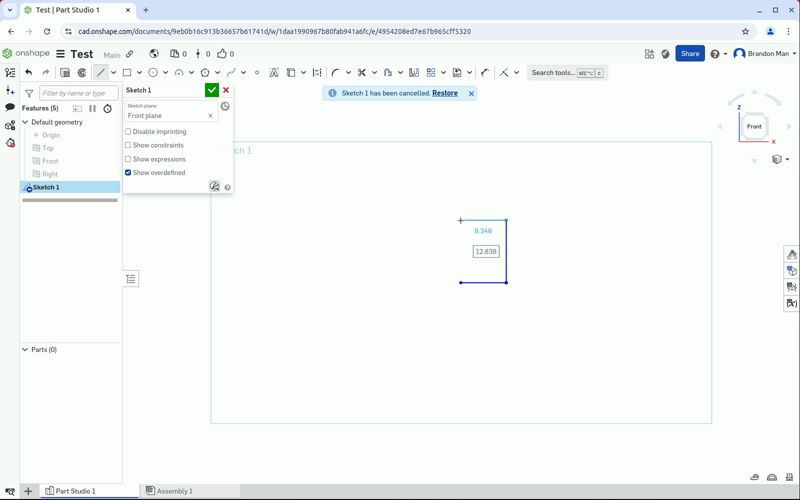
key_down(shift)
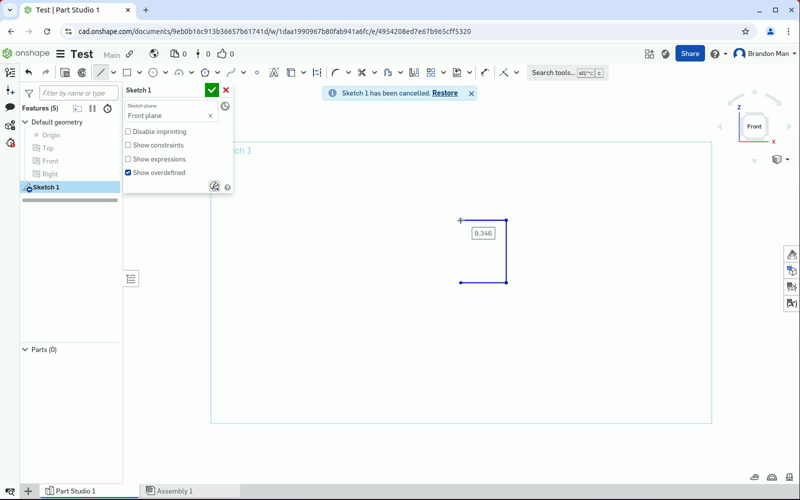
mouse_move(460, 282)
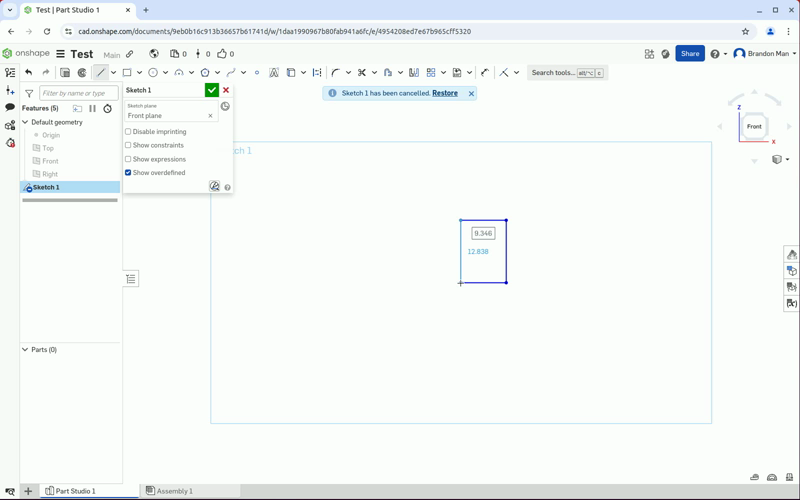
key_up(shift)
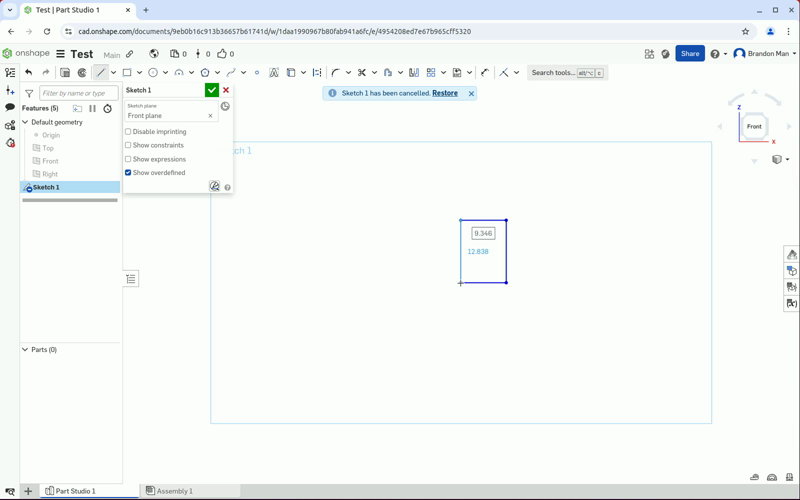
click(460, 282)
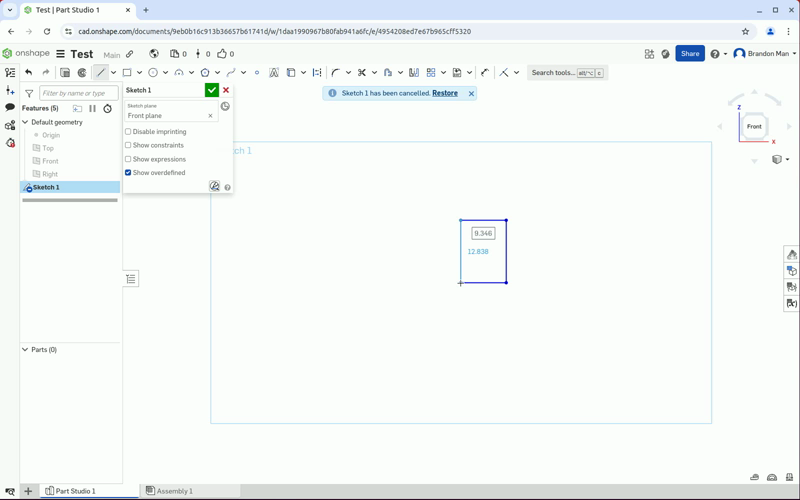
key(esc)
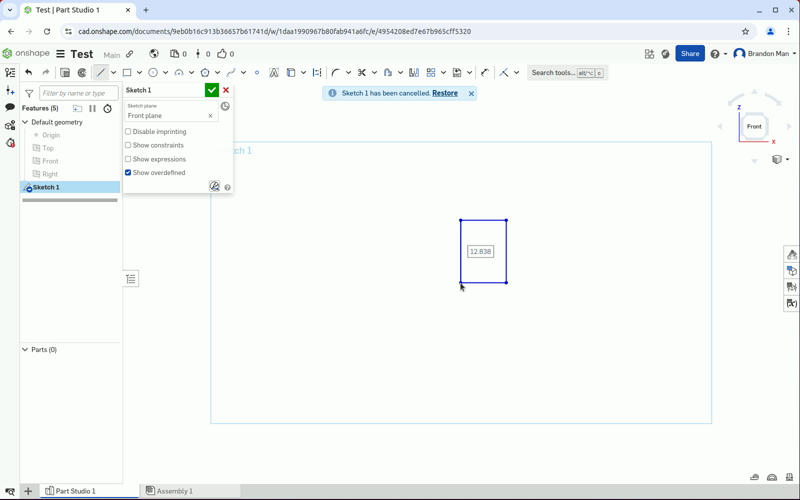
mouse_move(480, 250)
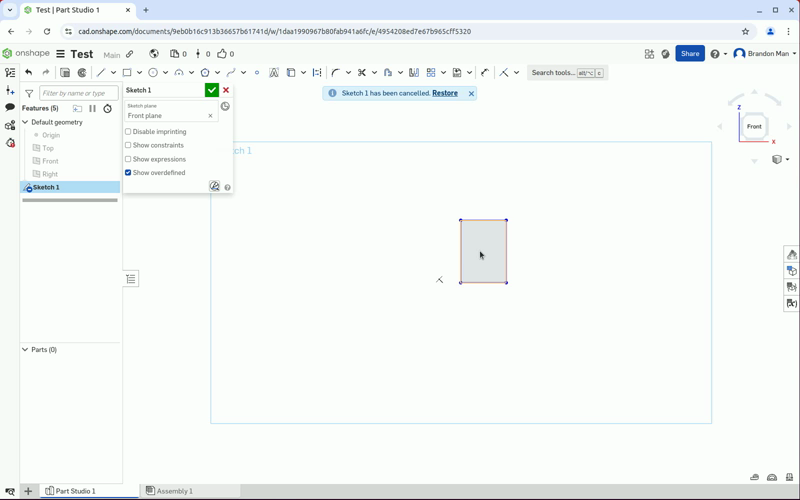
click(480, 250)
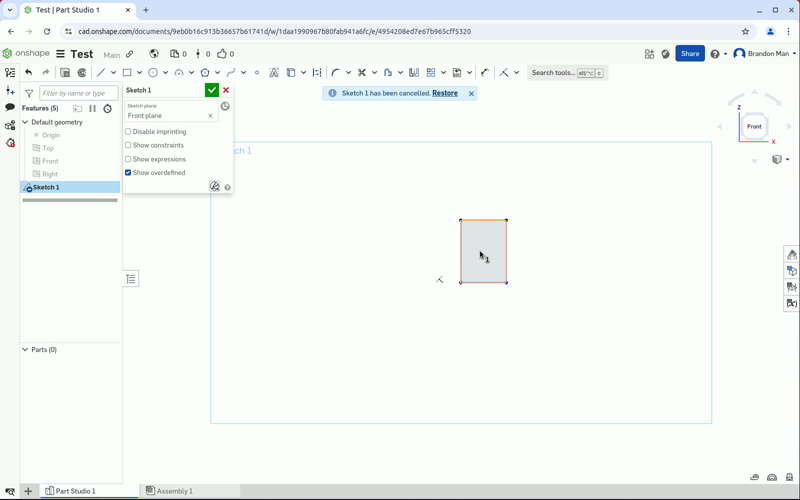
mouse_move(73, 352)
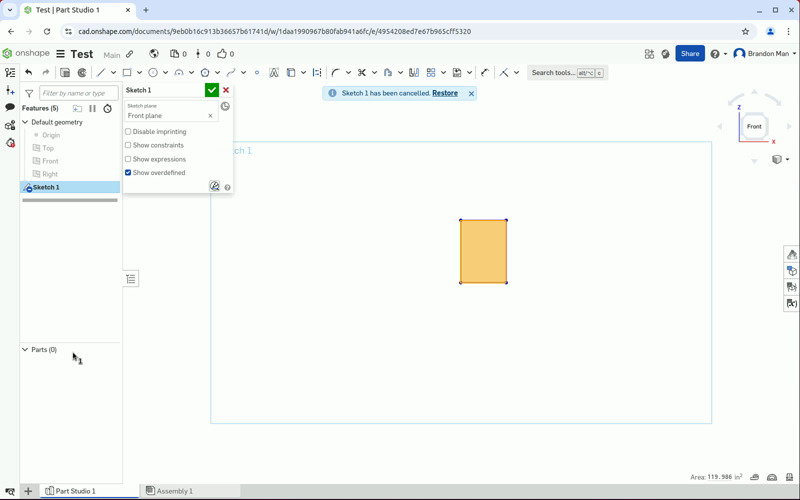
key(shift+y)
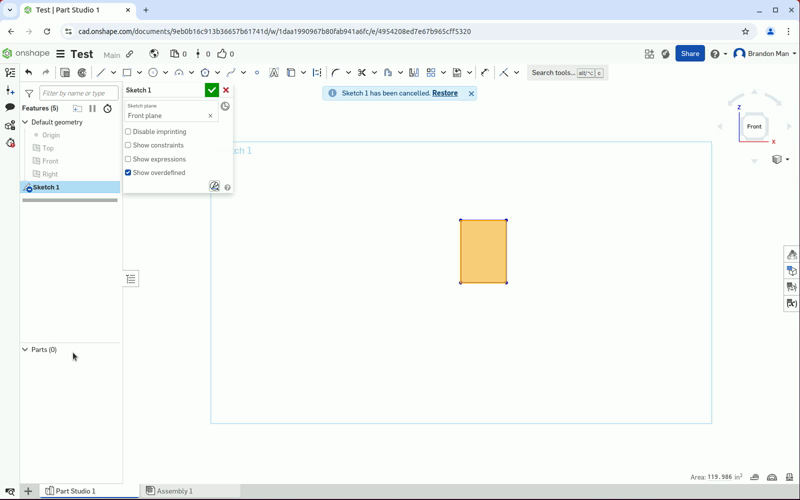
key(shift+e)
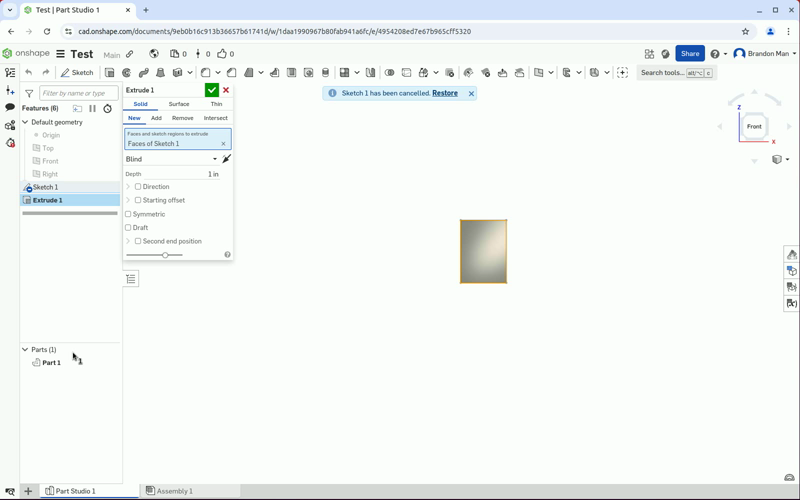
mouse_move(143, 106)
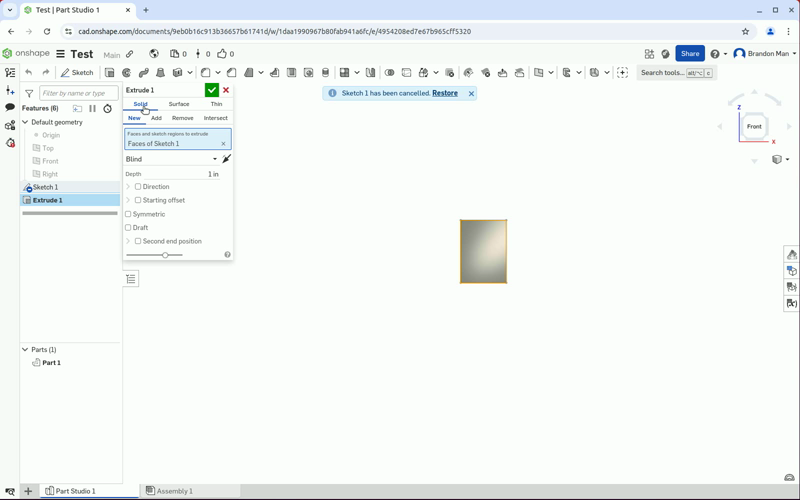
click(143, 106)
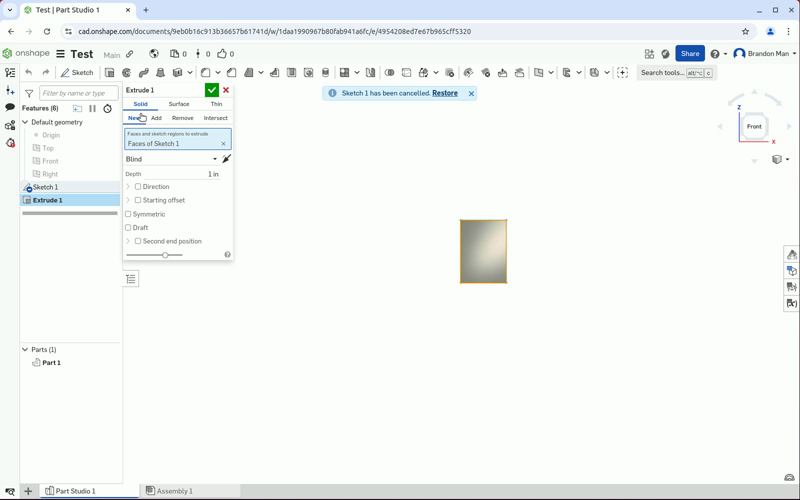
mouse_move(137, 120)
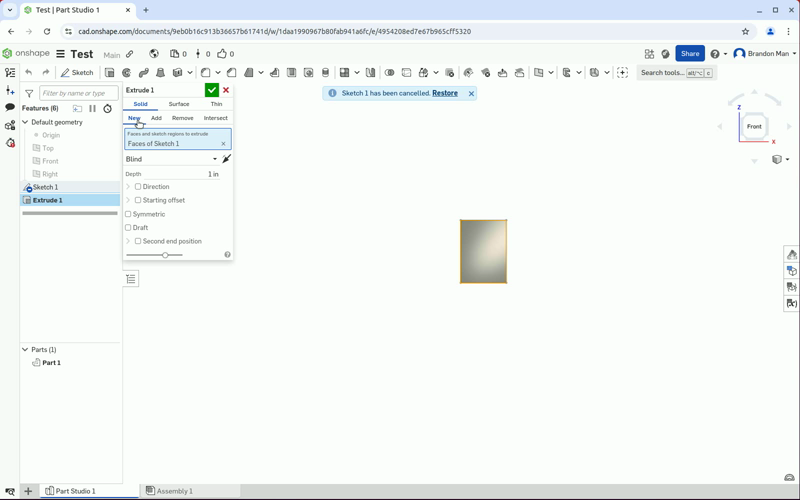
click(137, 120)
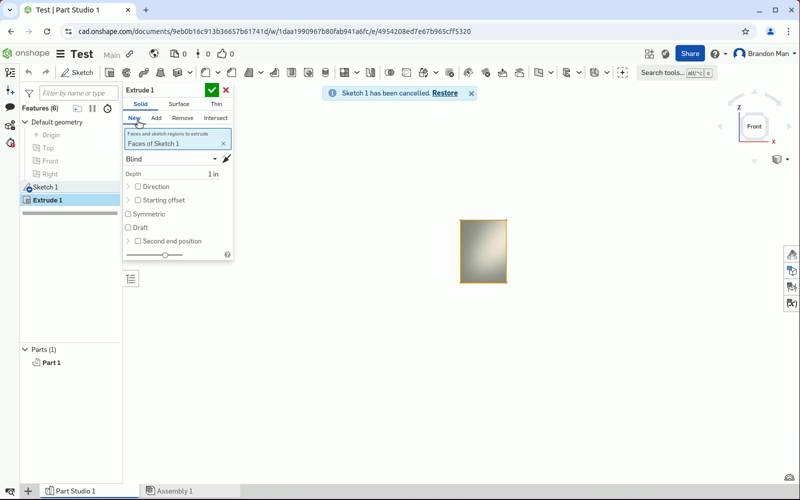
key(tab, 4)
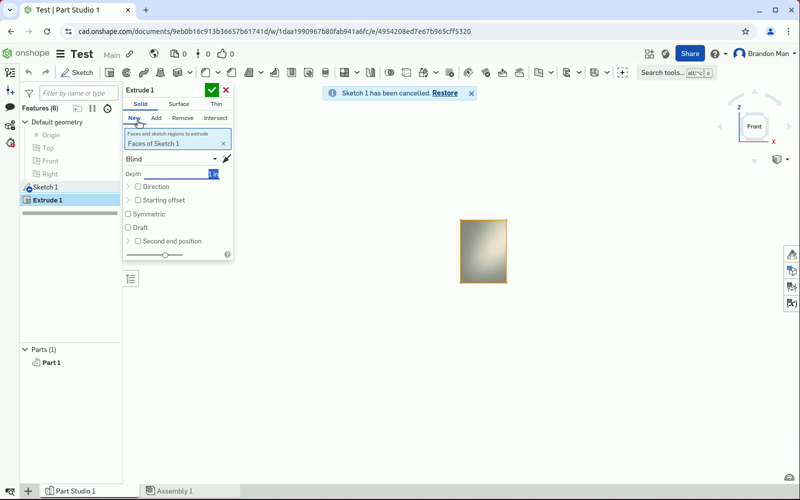
text(0.241)
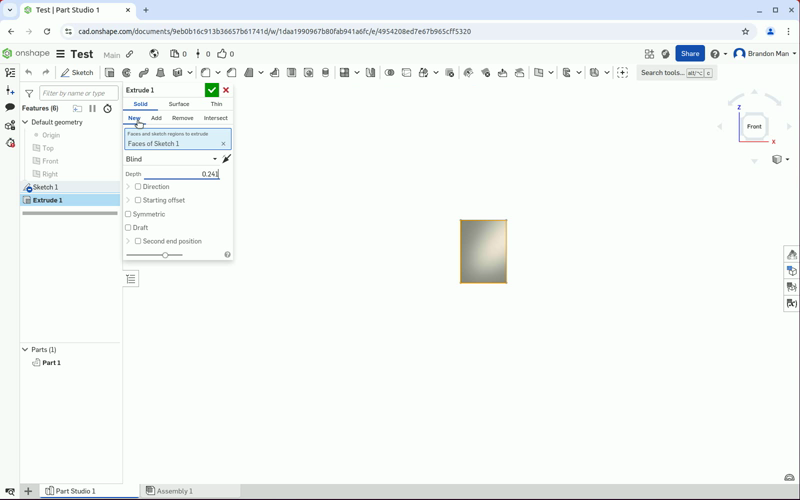
key(enter)
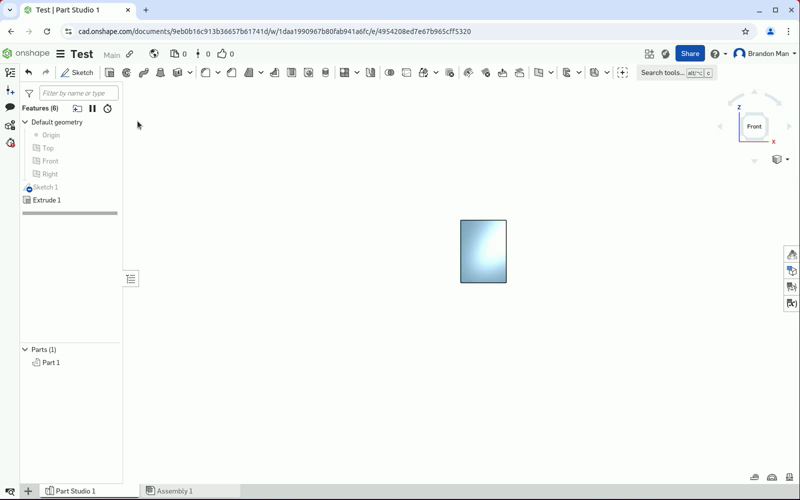
key(shift+h)
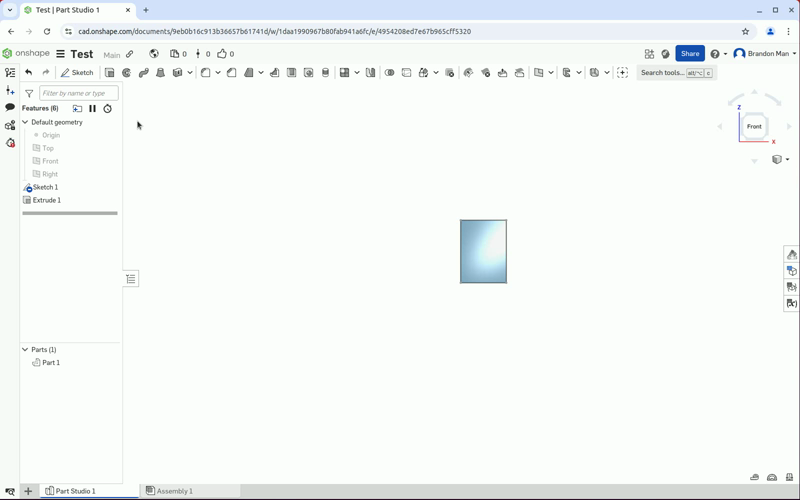
key(shift+h)
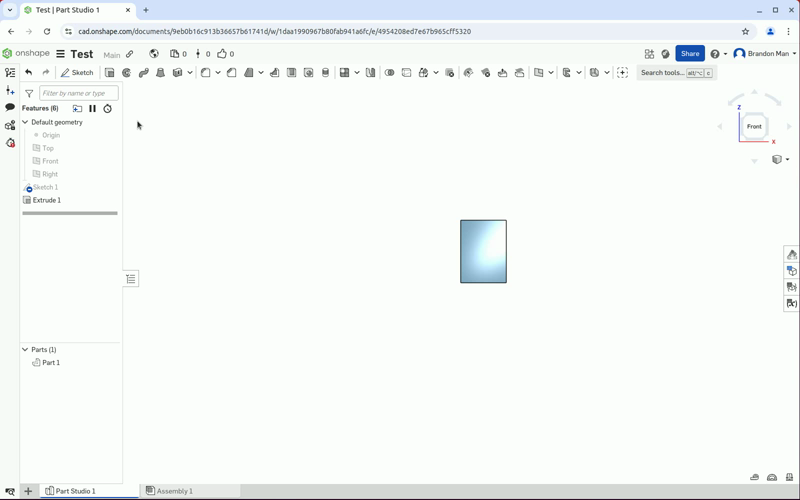
mouse_move(73, 189)
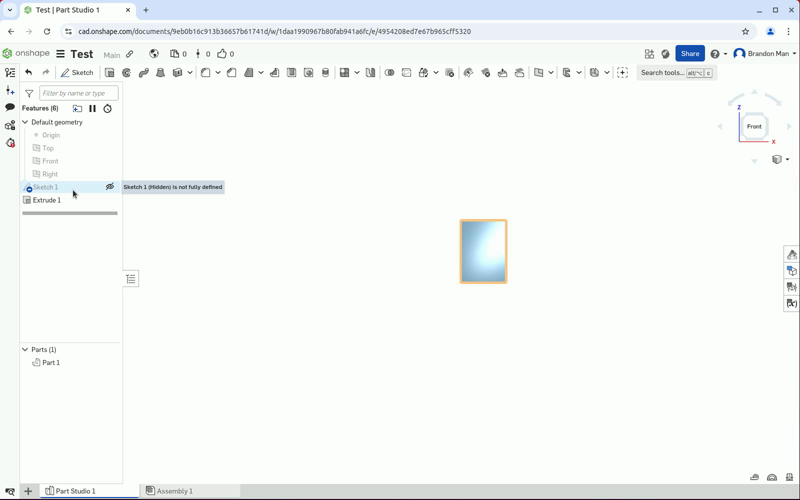
click(73, 189)
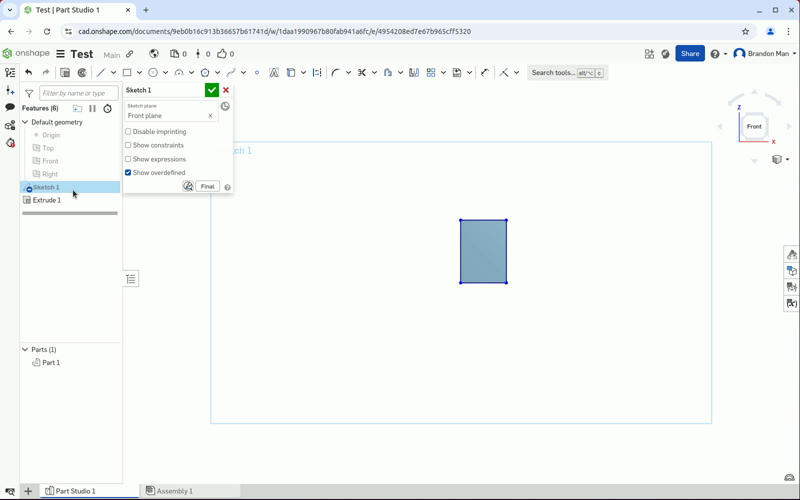
mouse_move(229, 92)
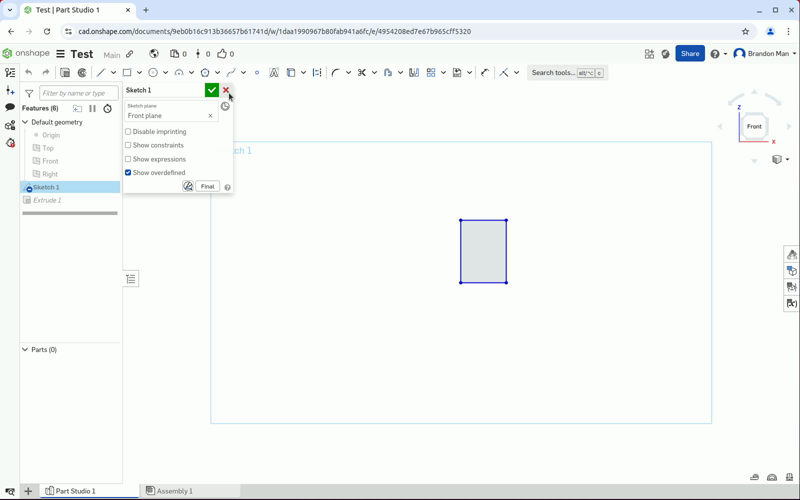
click(229, 92)
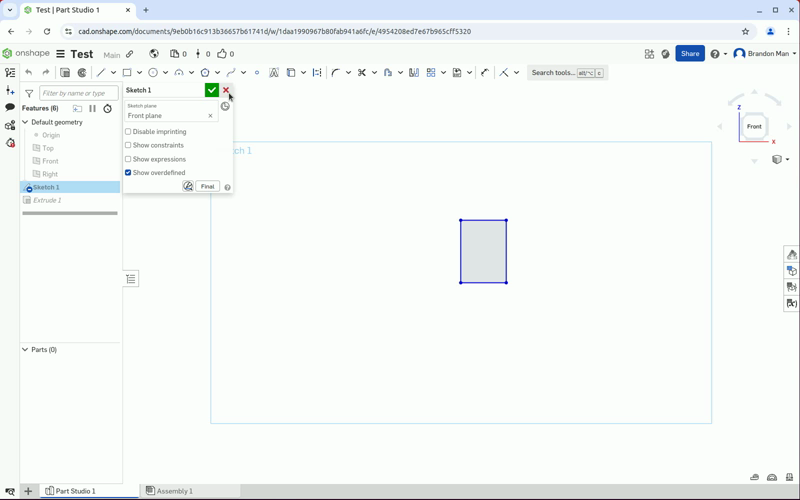
key(shift+s)
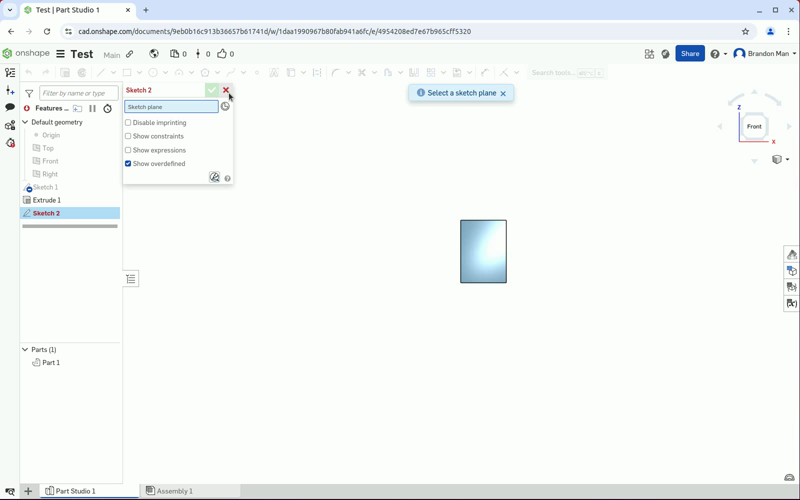
mouse_move(73, 163)
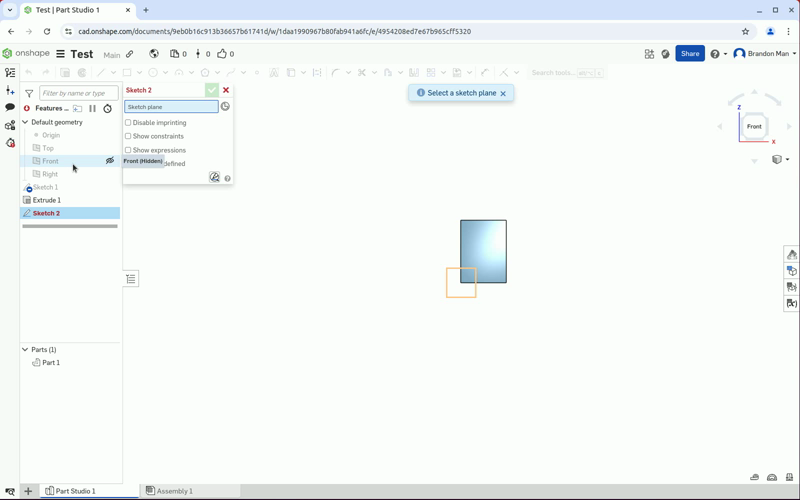
click(73, 163)
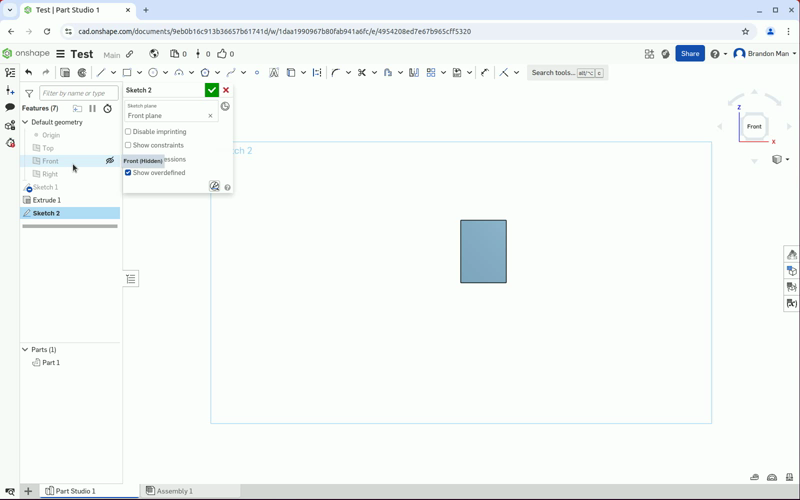
mouse_move(73, 352)
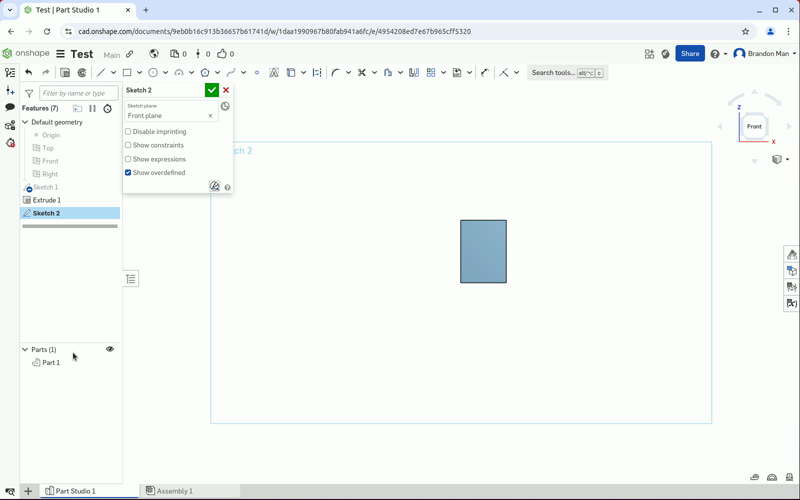
key(y)
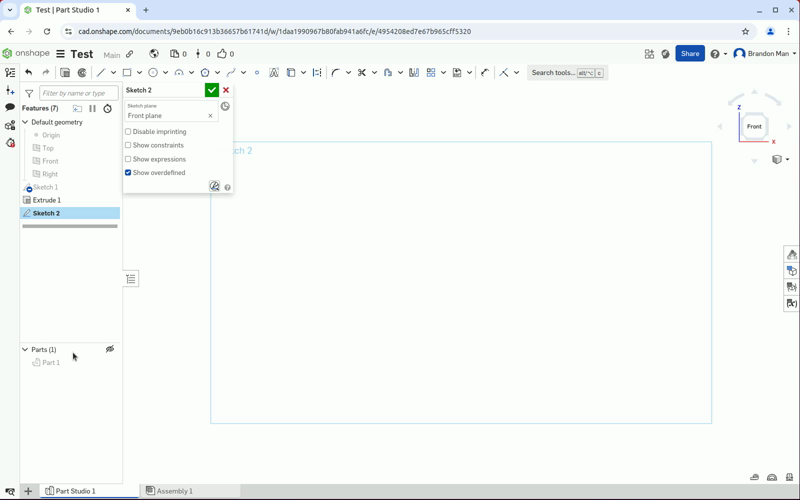
key(l)
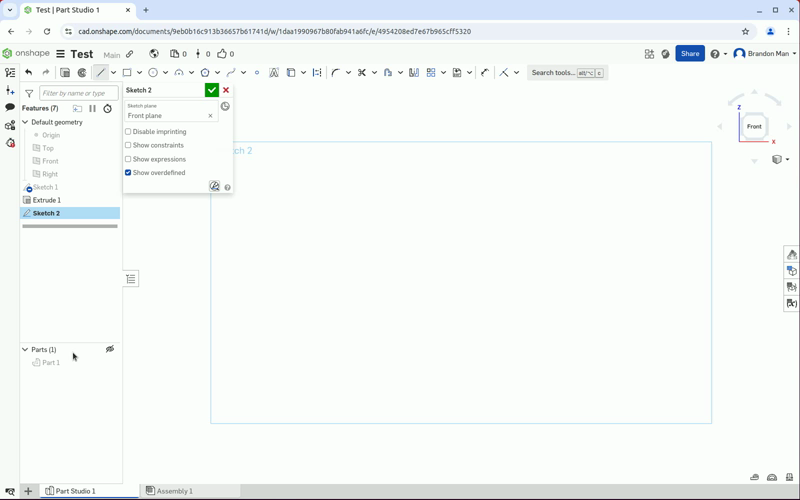
key_down(shift)
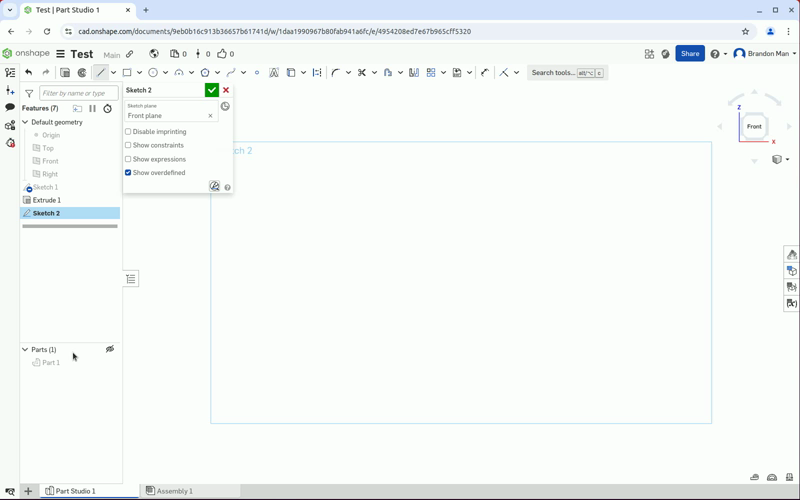
mouse_move(513, 282)
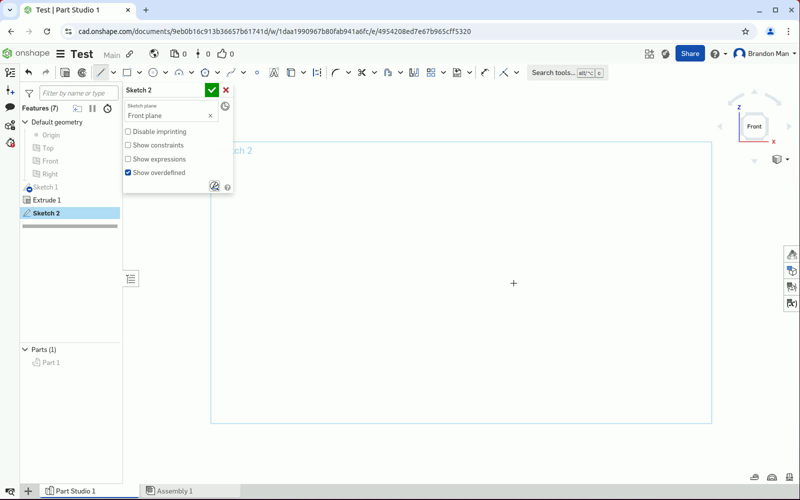
click(513, 282)
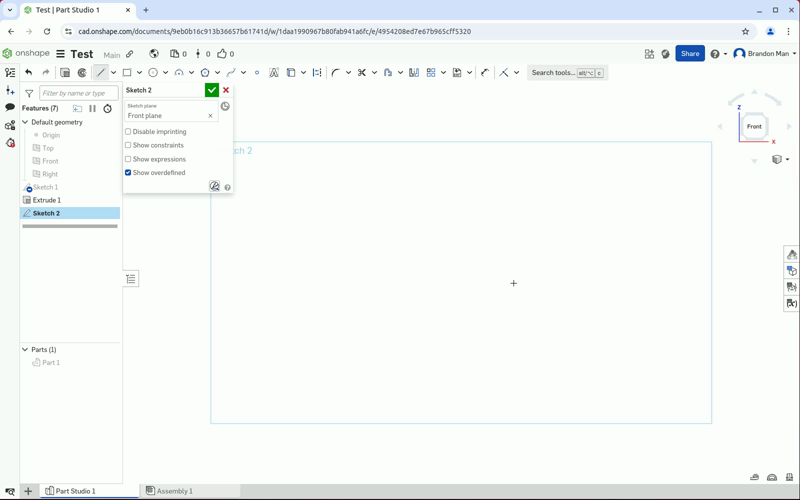
key_up(shift)
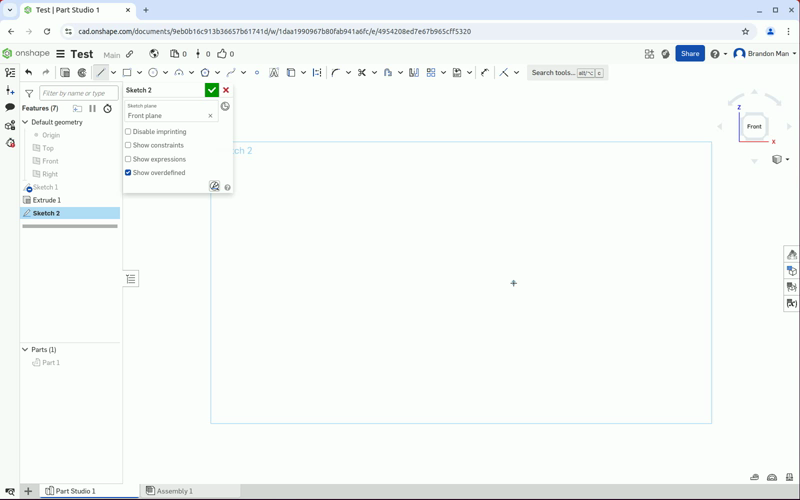
key_down(shift)
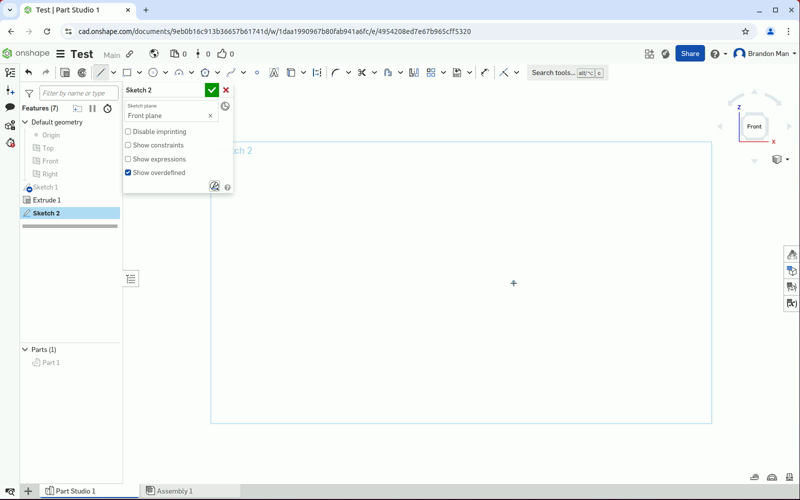
mouse_move(543, 282)
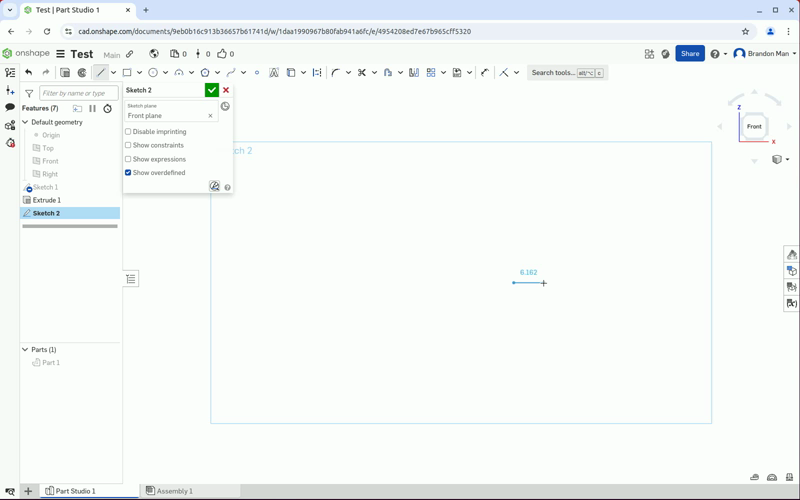
mouse_move(528, 282)
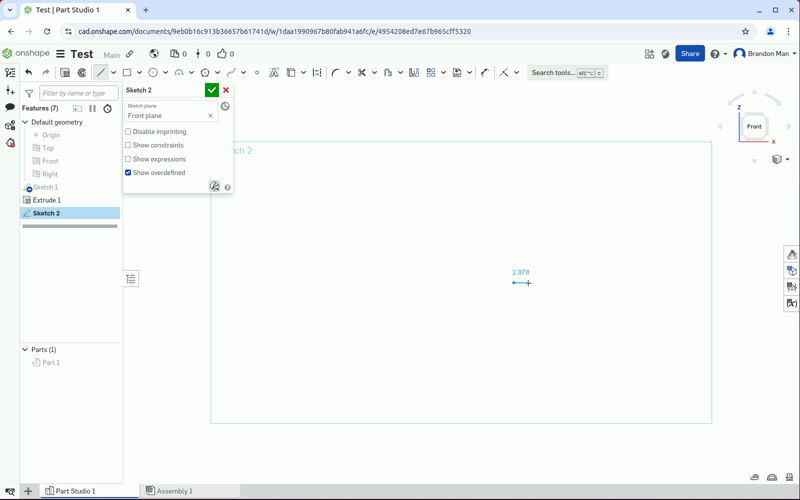
click(528, 282)
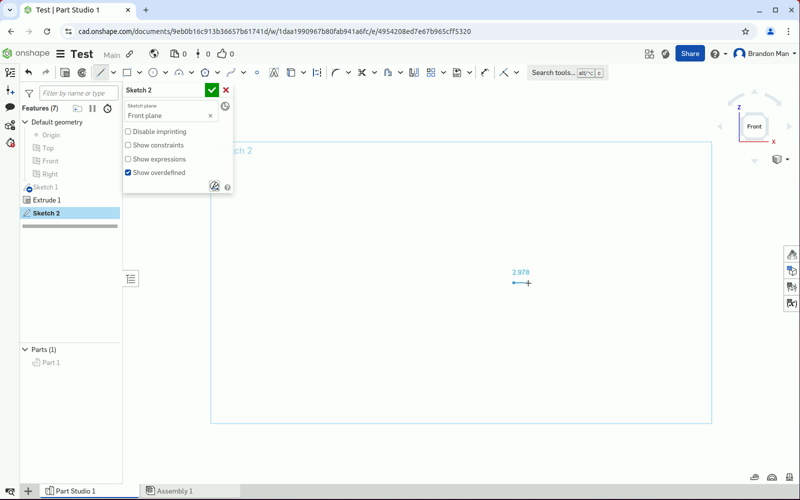
key_up(shift)
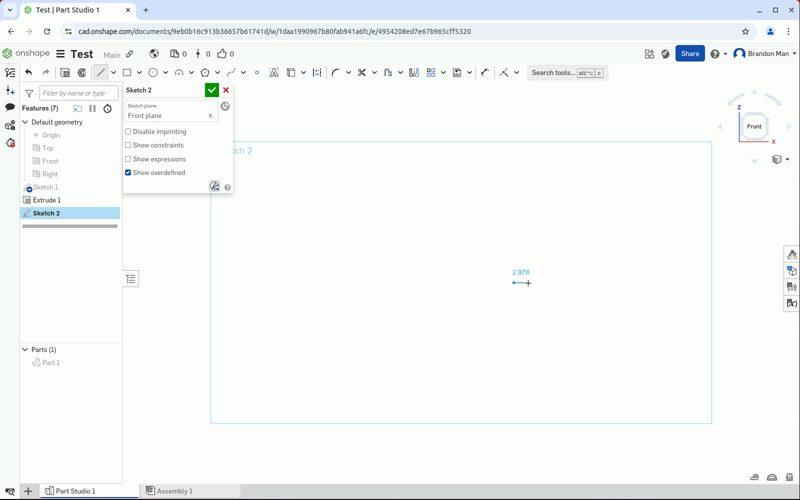
key_down(shift)
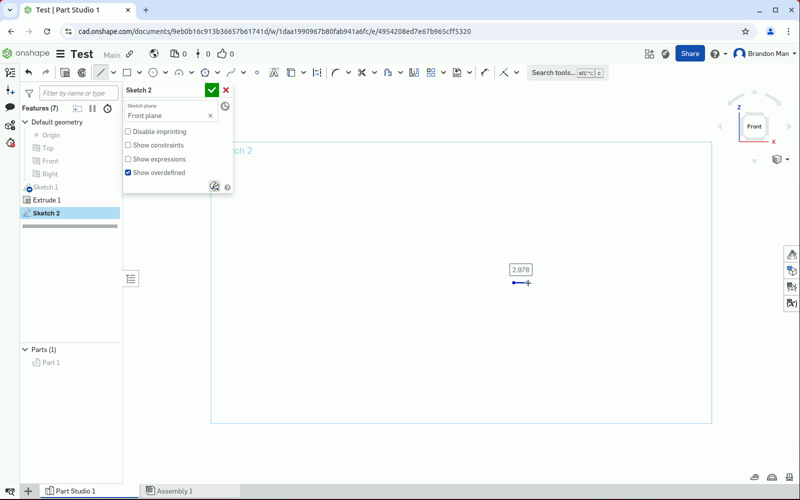
mouse_move(528, 220)
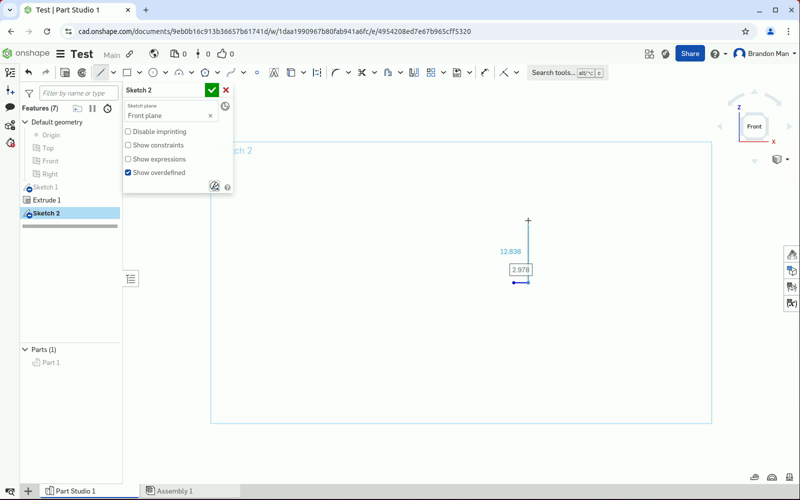
click(528, 220)
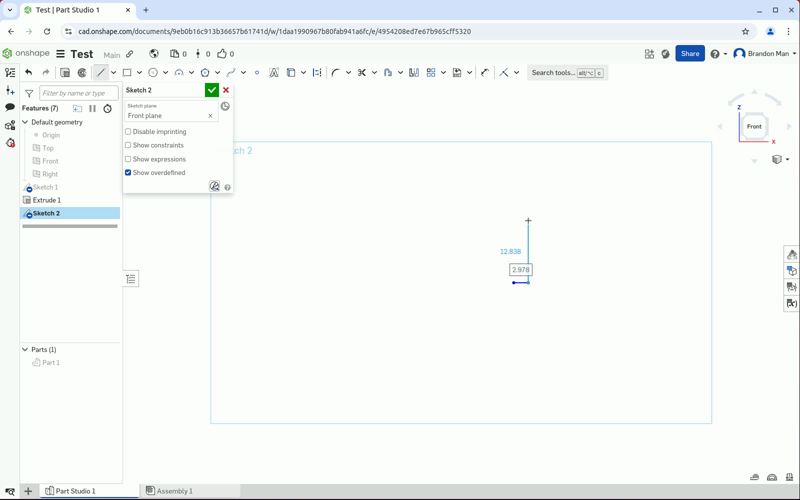
key_up(shift)
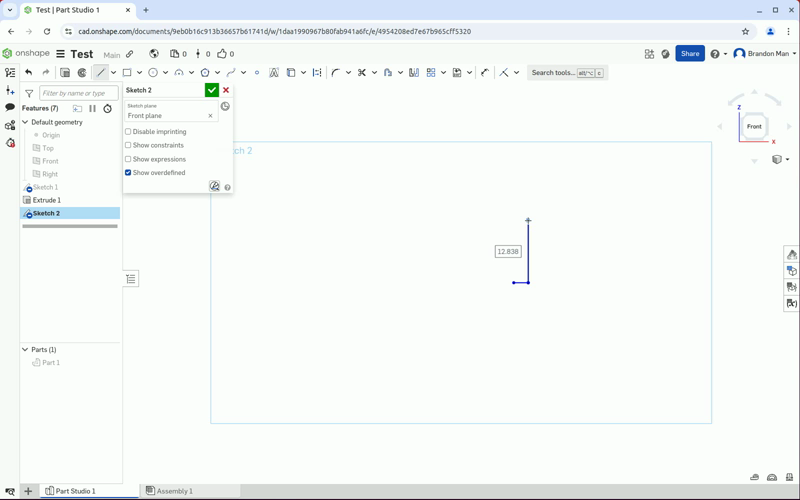
key_down(shift)
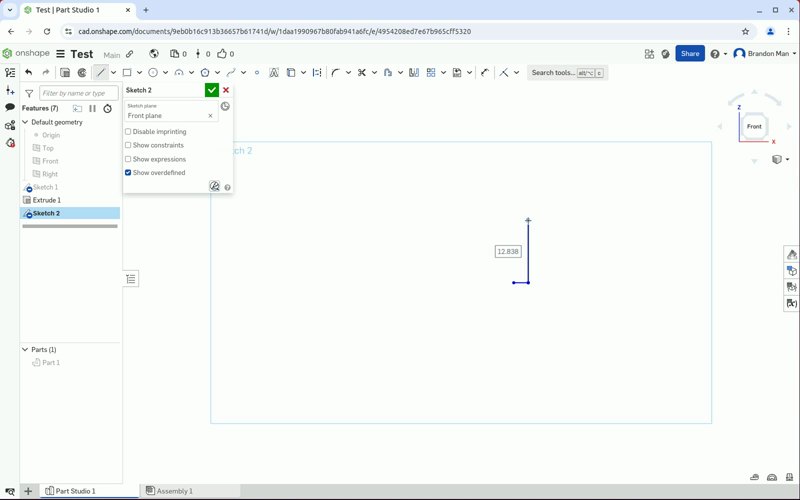
mouse_move(558, 220)
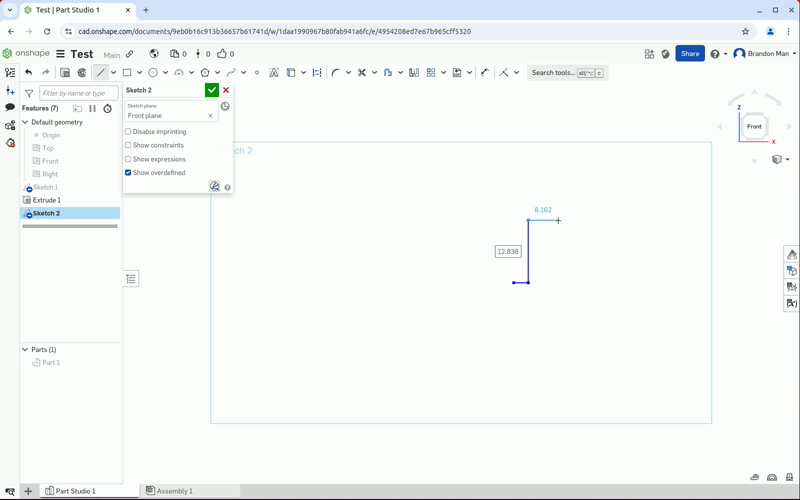
mouse_move(513, 220)
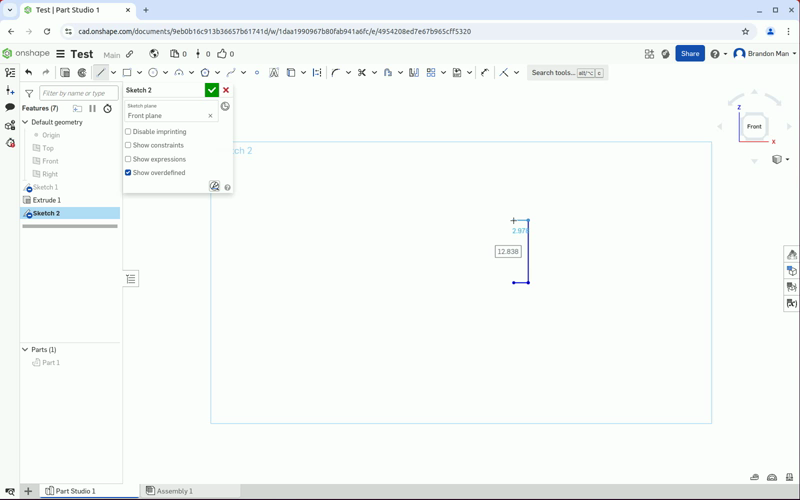
click(513, 220)
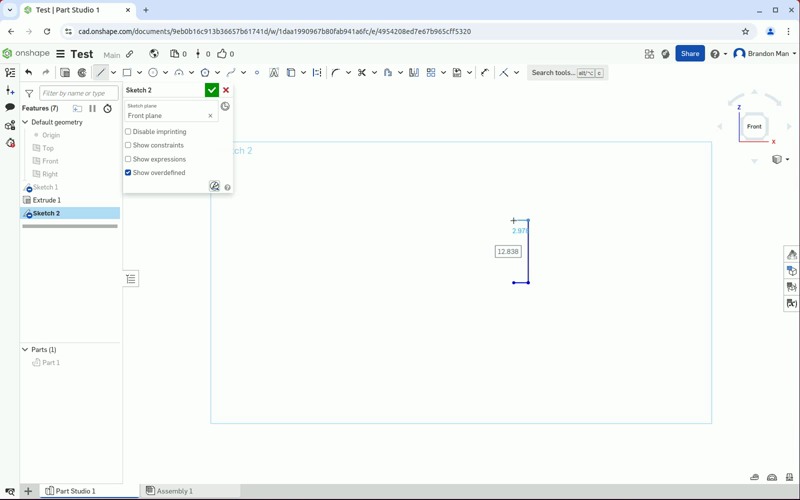
key_up(shift)
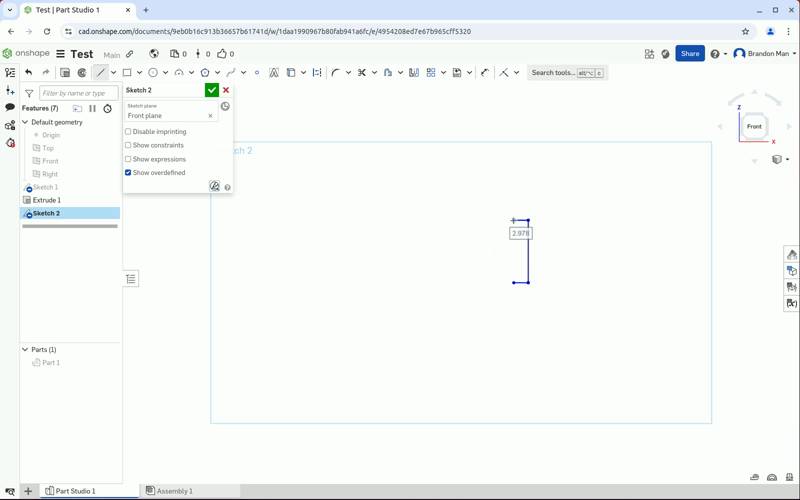
key_down(shift)
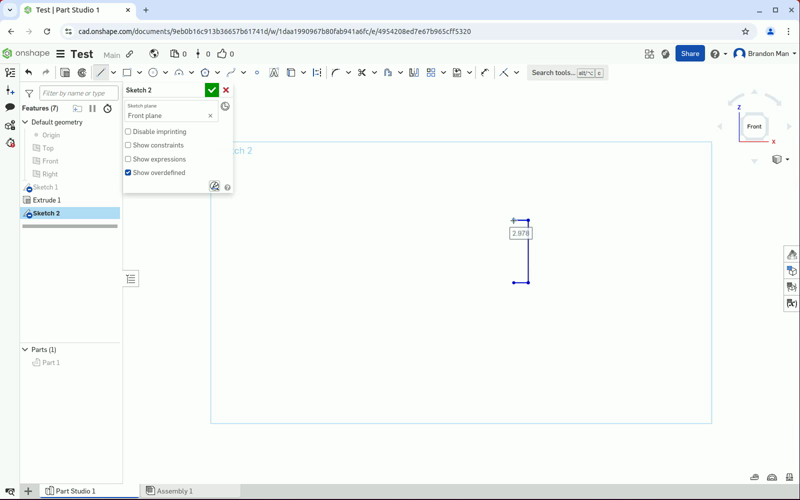
mouse_move(513, 282)
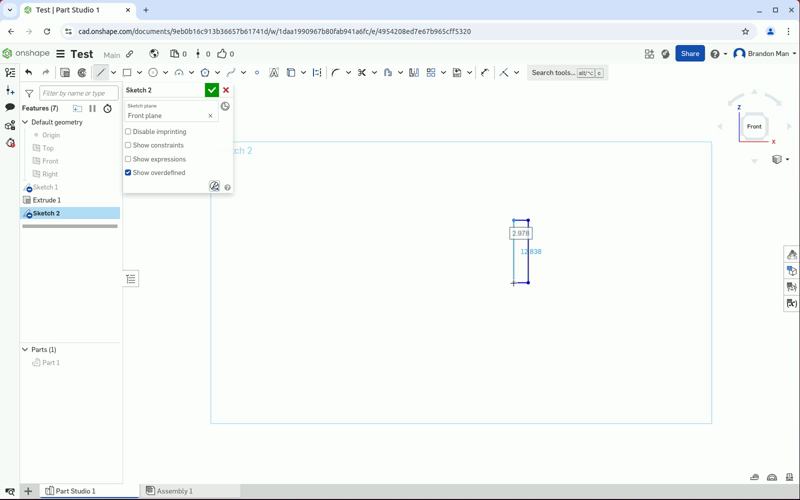
key_up(shift)
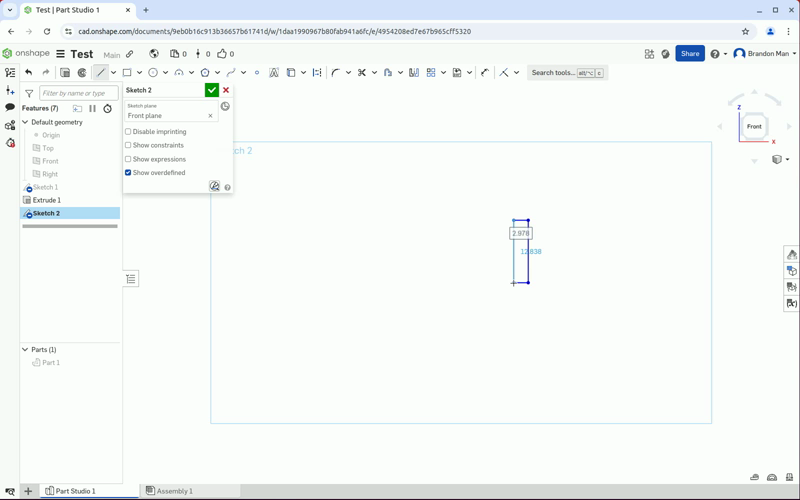
click(513, 282)
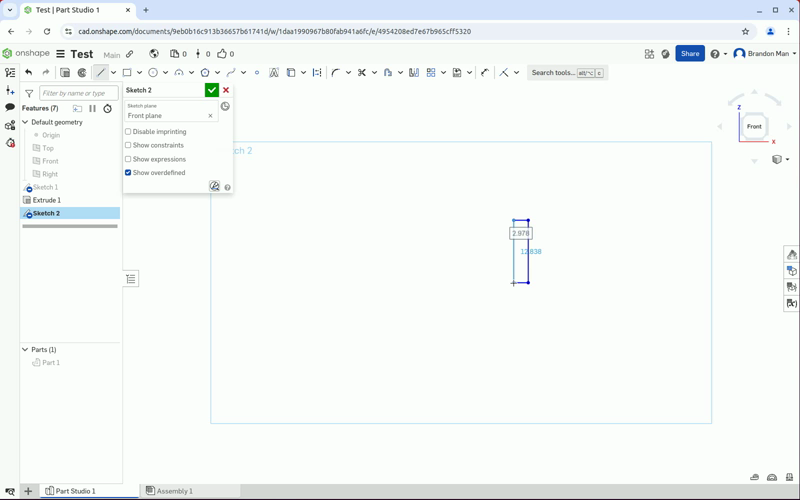
key(esc)
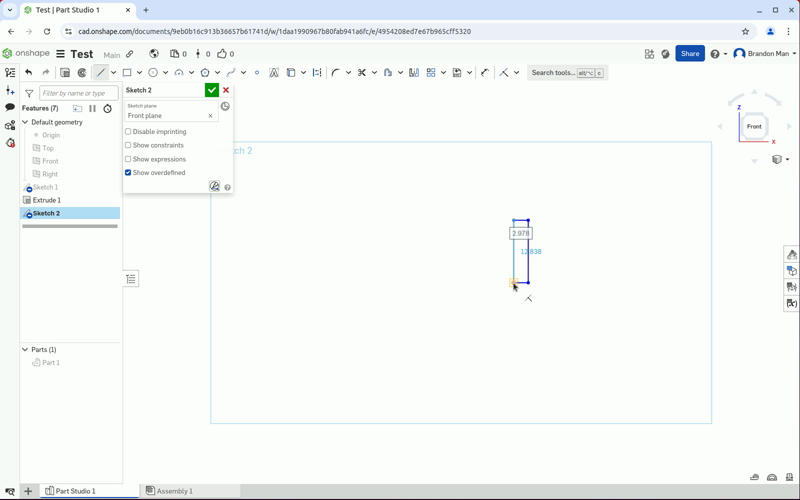
mouse_move(516, 274)
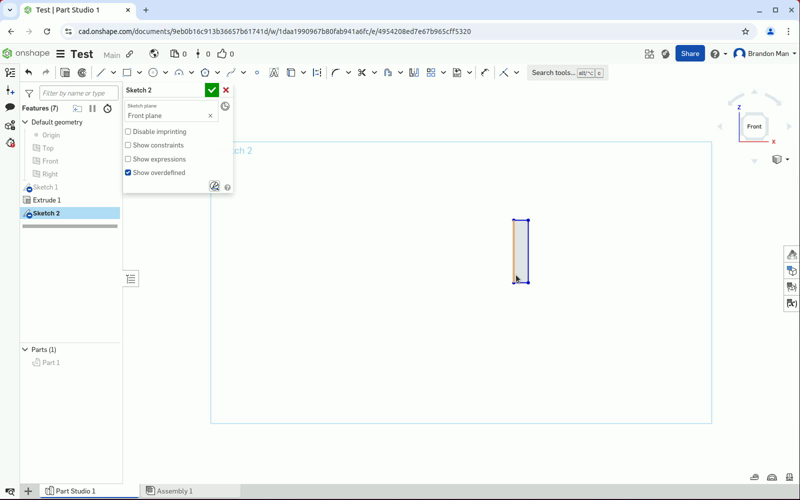
scroll(6)
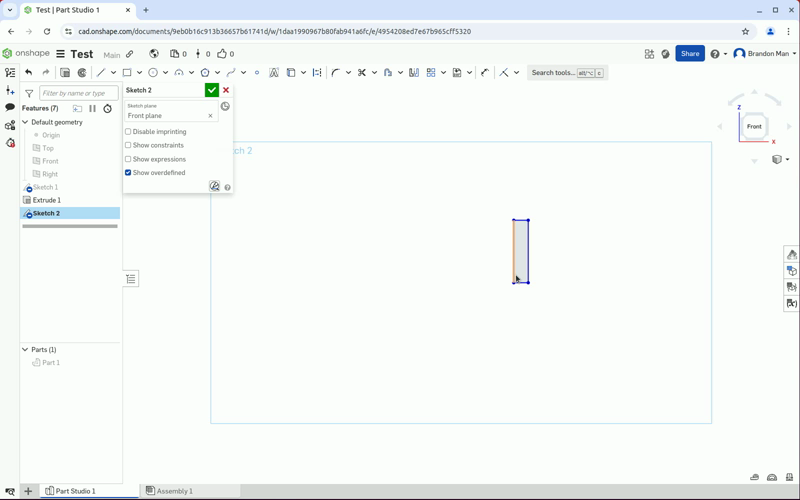
scroll(6)
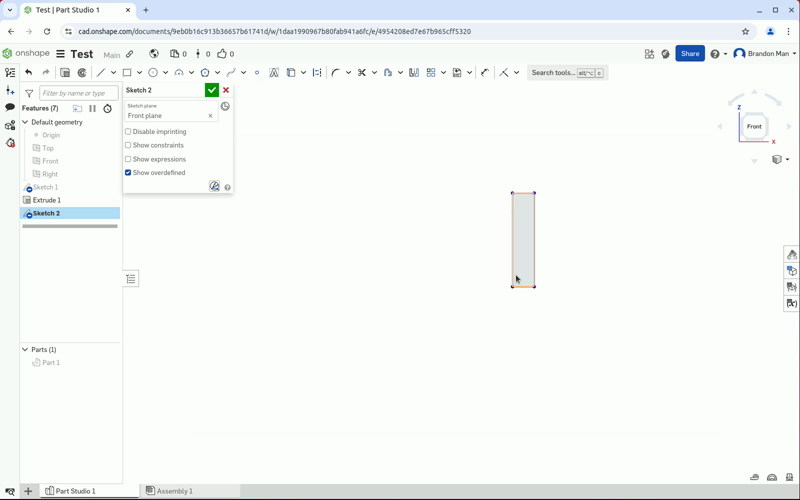
scroll(6)
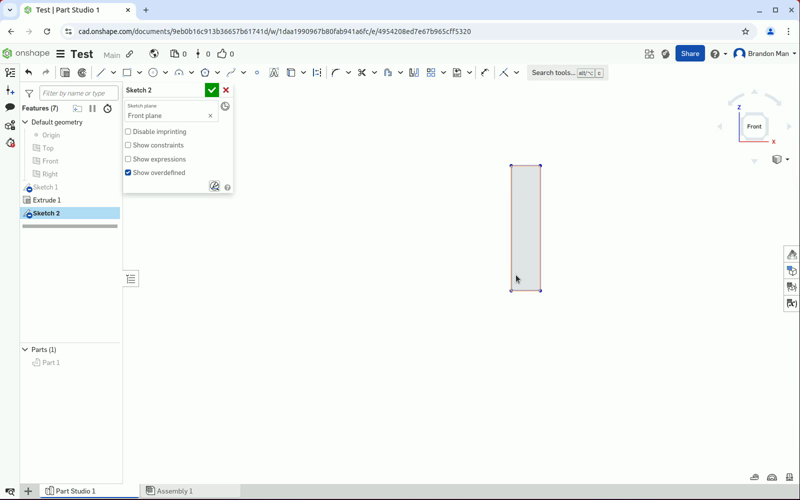
scroll(6)
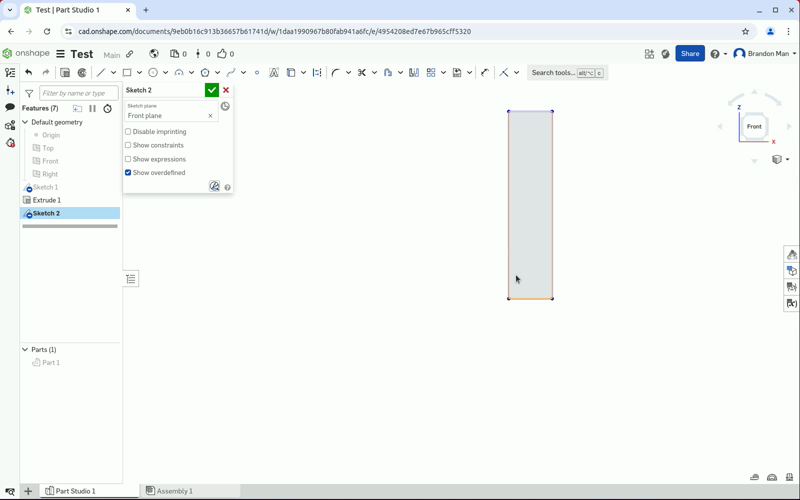
scroll(6)
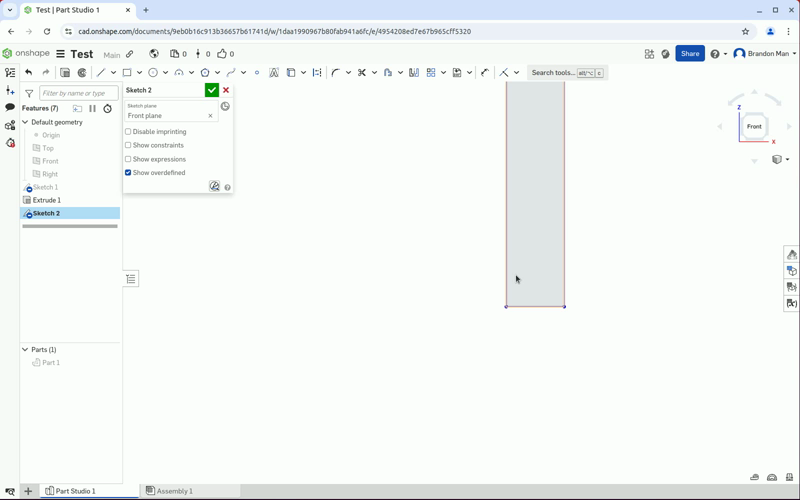
scroll(6)
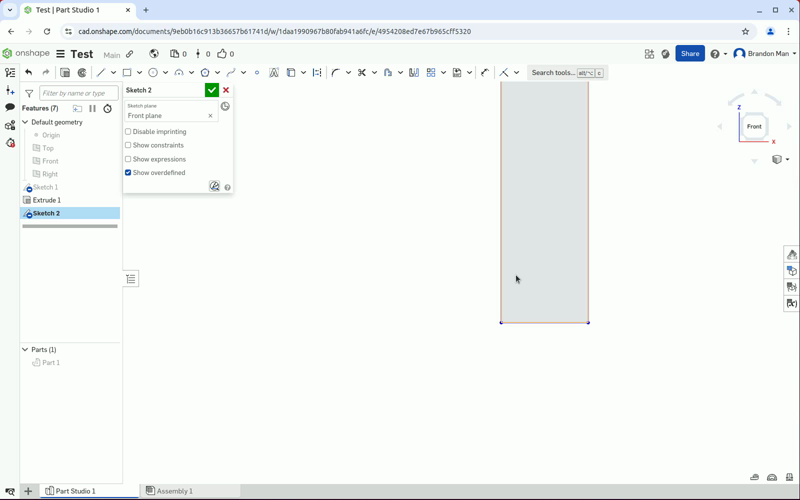
scroll(6)
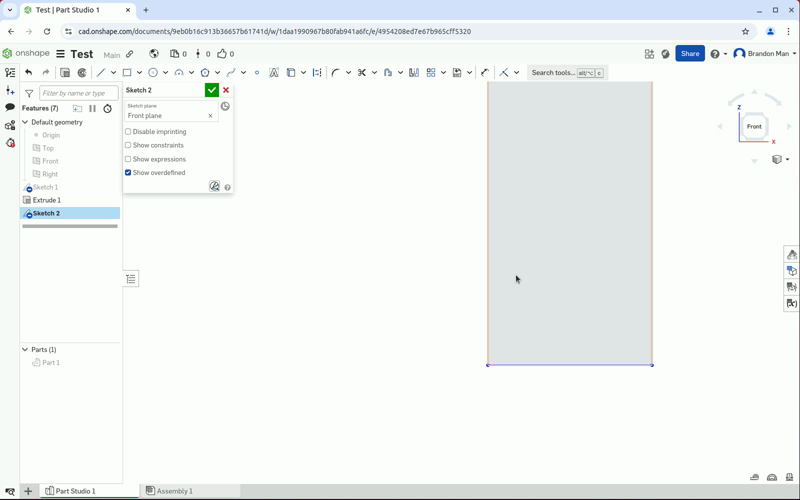
click(516, 274)
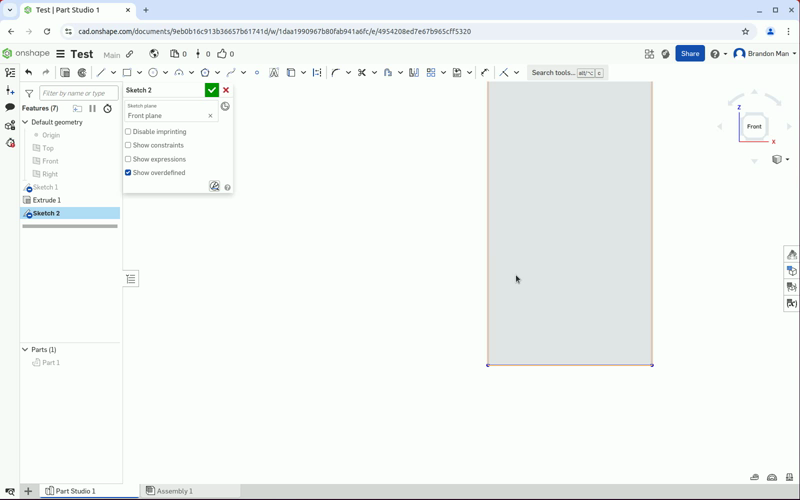
scroll(-6)
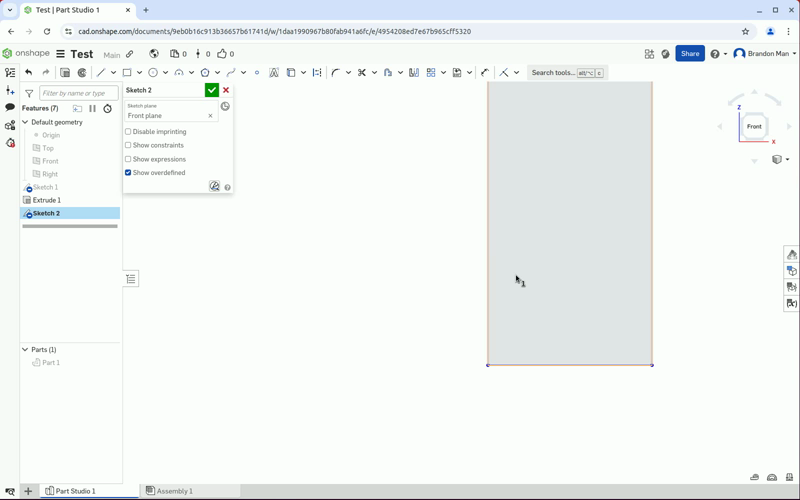
scroll(-6)
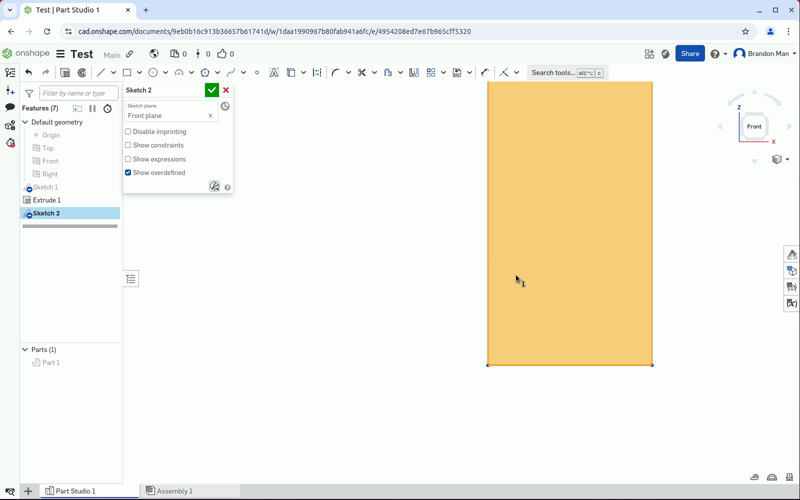
scroll(-6)
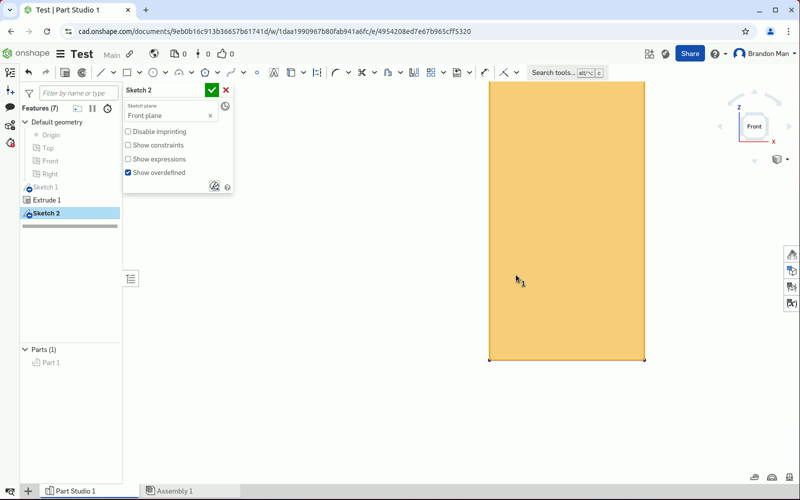
scroll(-6)
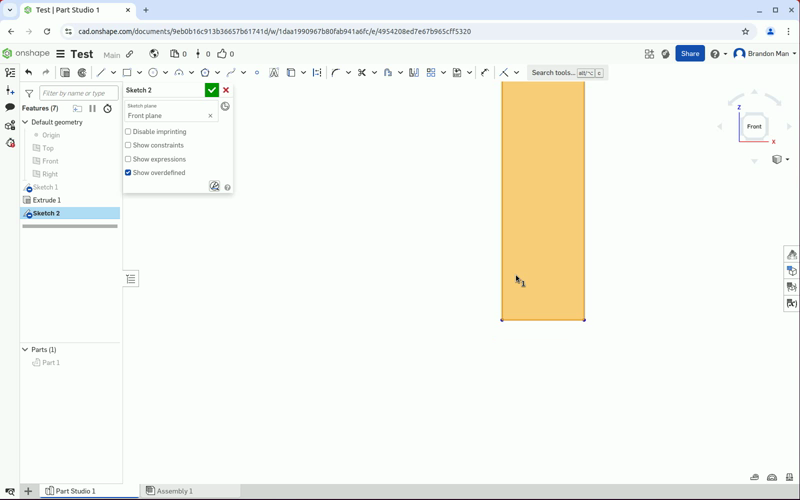
scroll(-6)
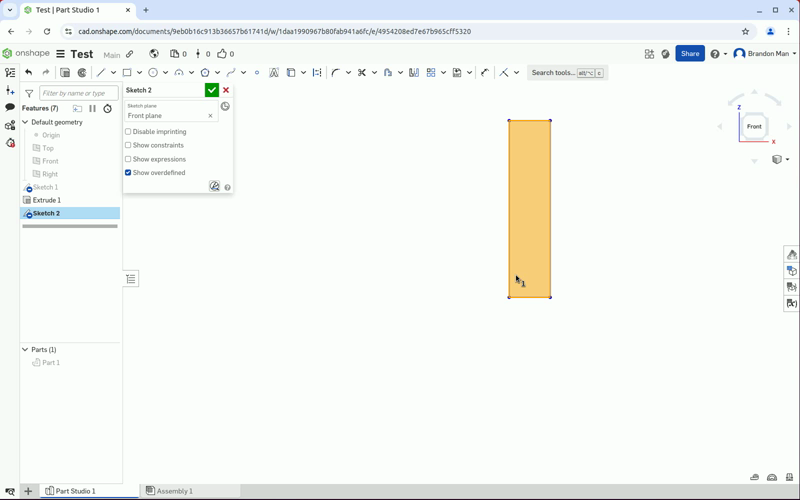
scroll(-6)
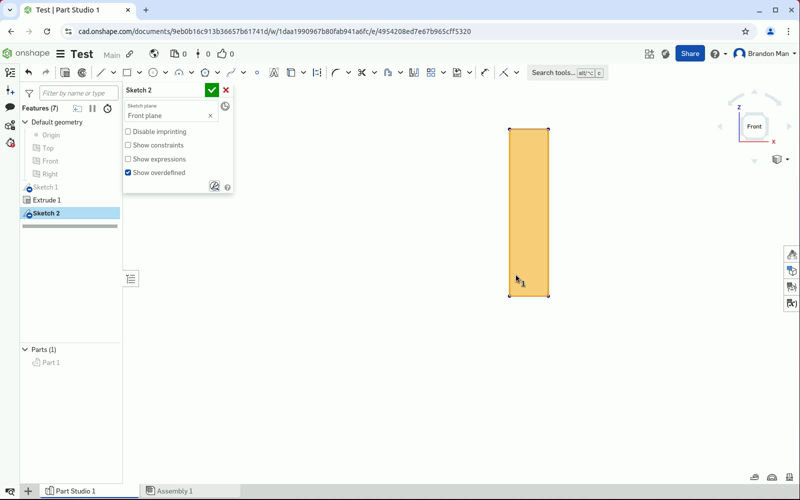
scroll(-6)
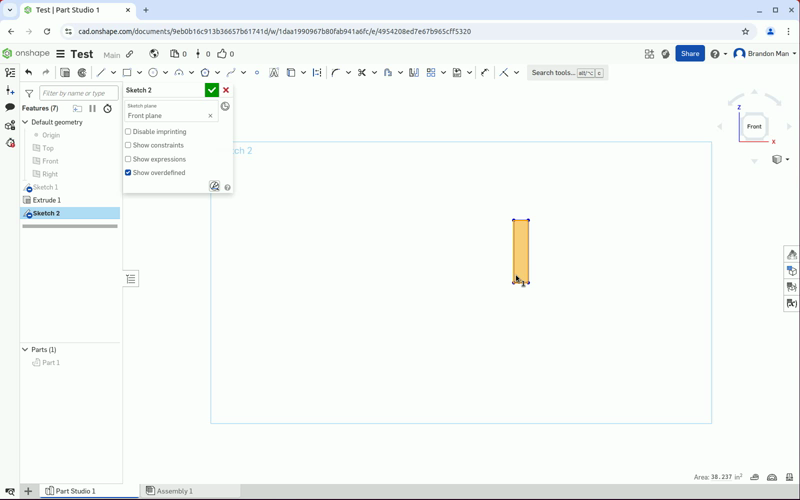
mouse_move(73, 352)
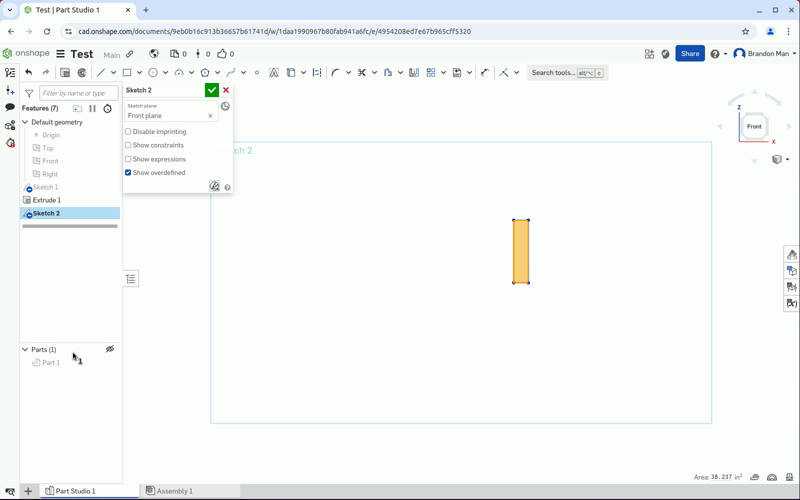
key(shift+y)
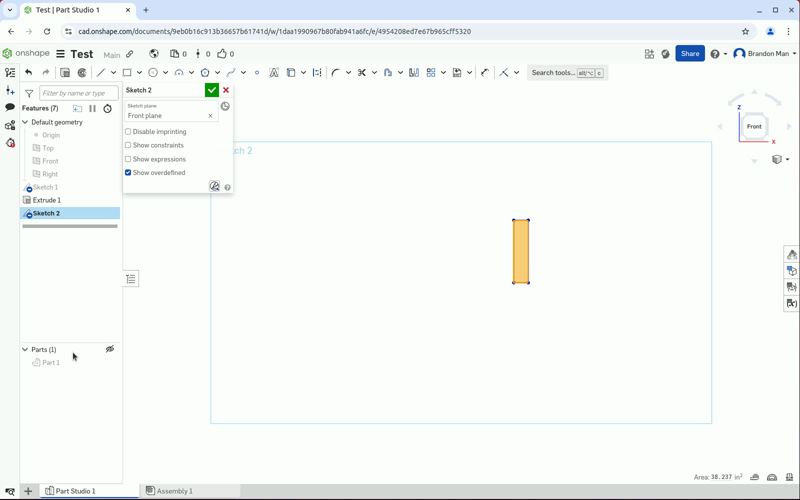
key(shift+e)
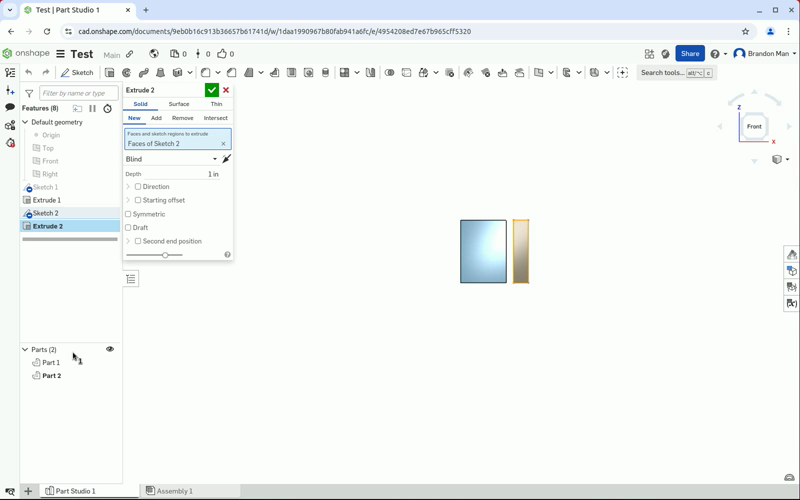
mouse_move(143, 106)
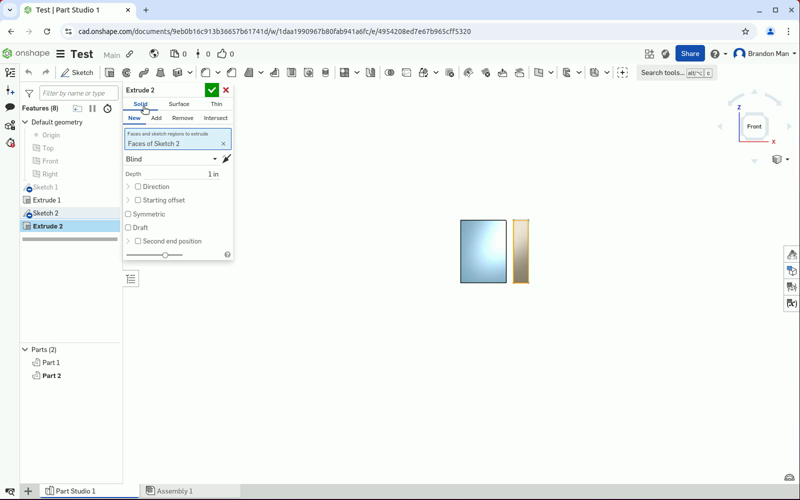
click(143, 106)
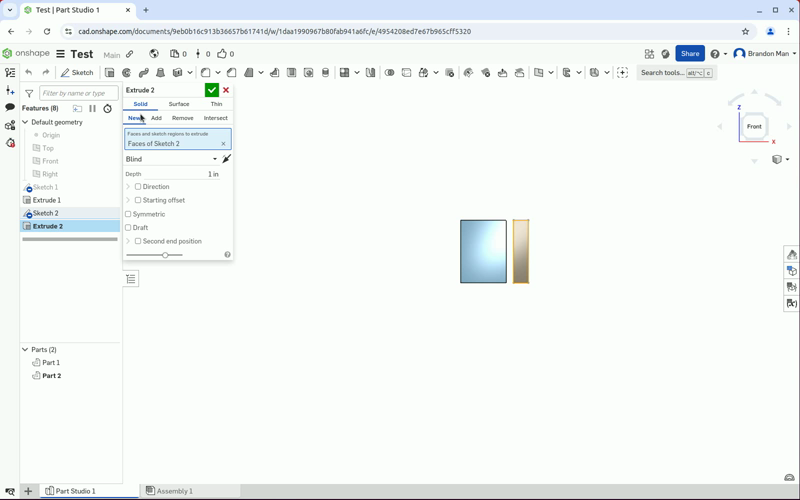
mouse_move(137, 120)
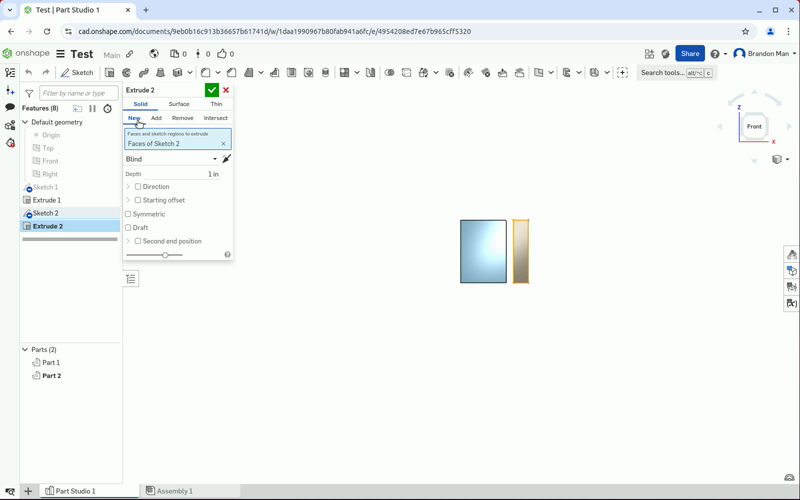
click(137, 120)
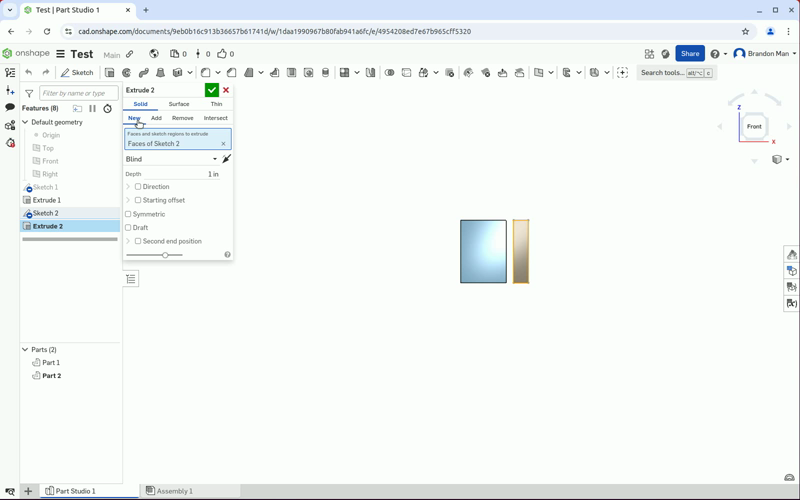
key(tab, 4)
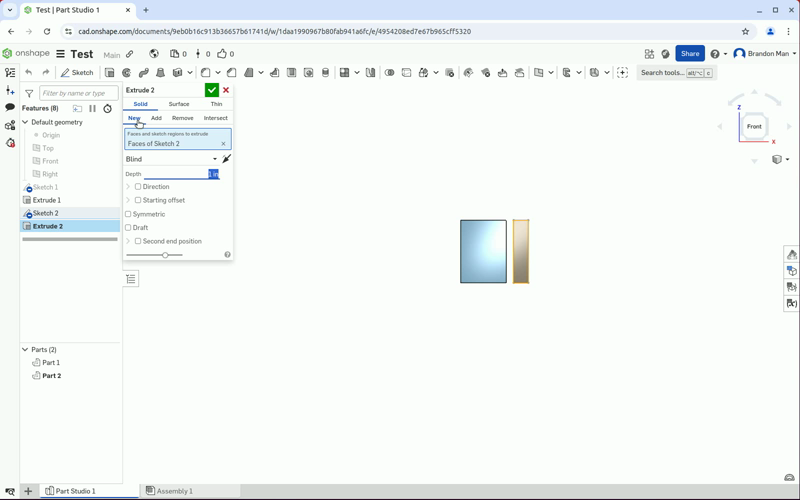
text(0.241)
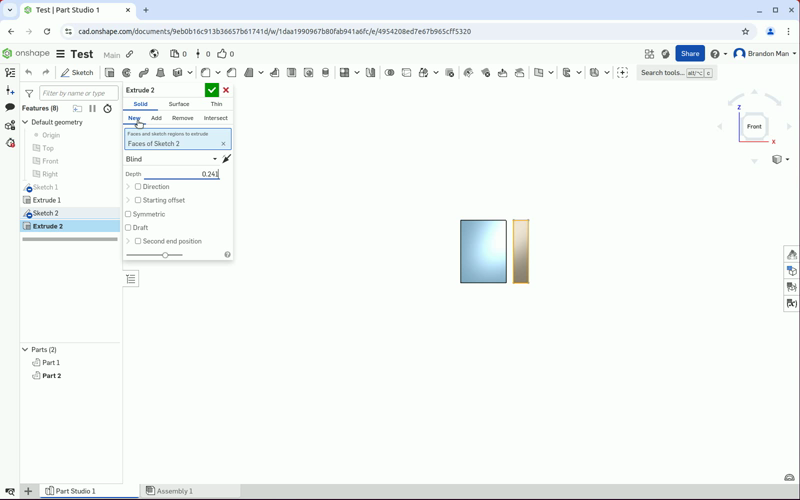
key(enter)
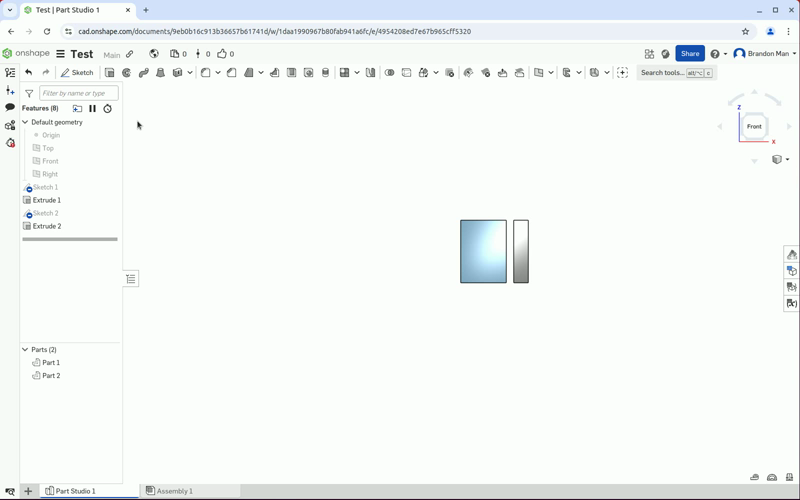
key(shift+h)
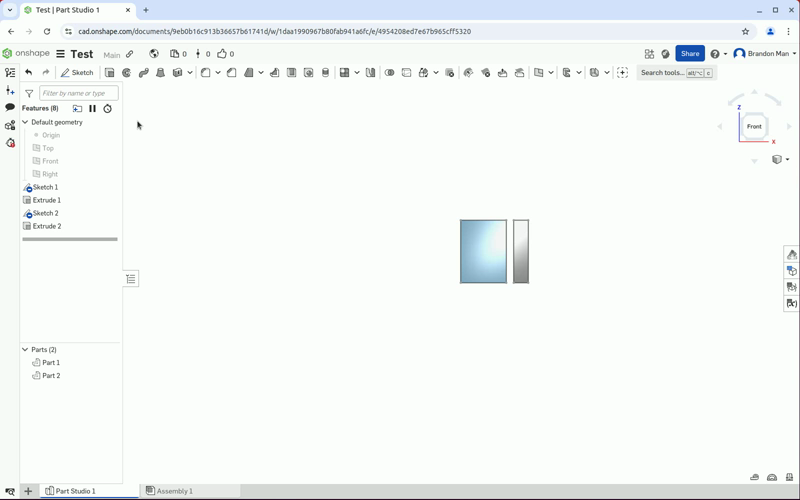
key(shift+h)
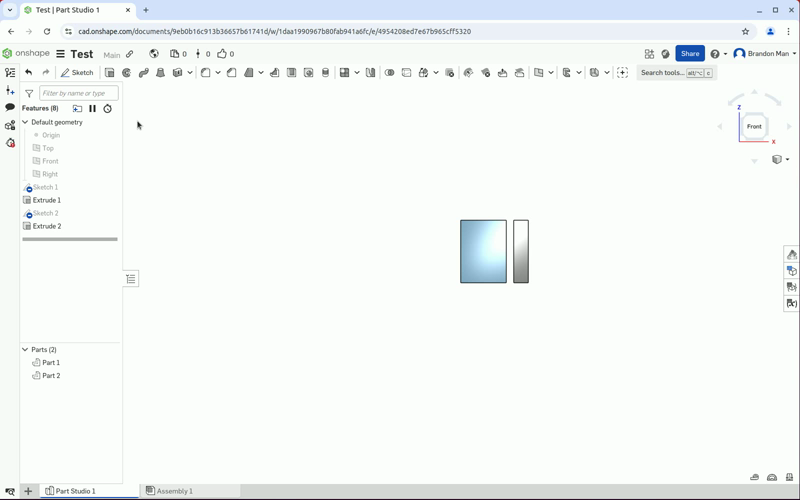
mouse_move(73, 189)
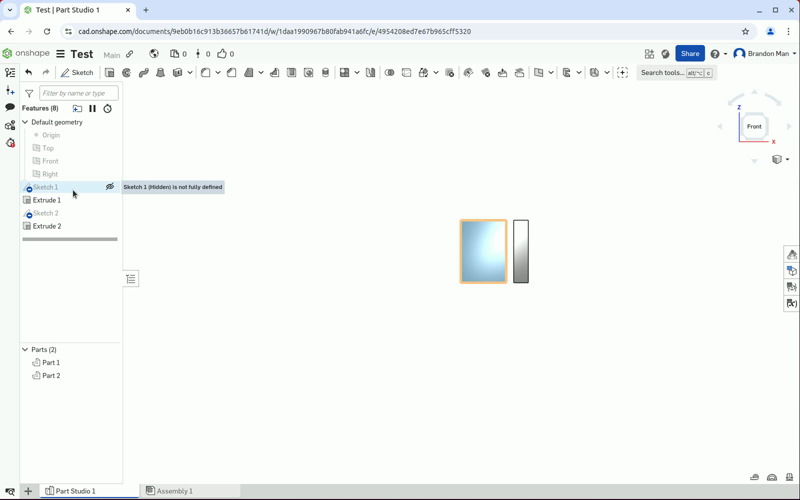
click(73, 189)
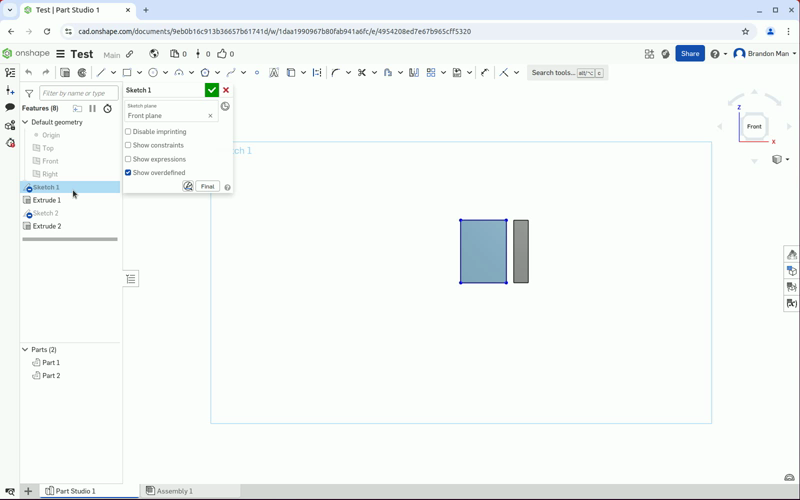
mouse_move(229, 92)
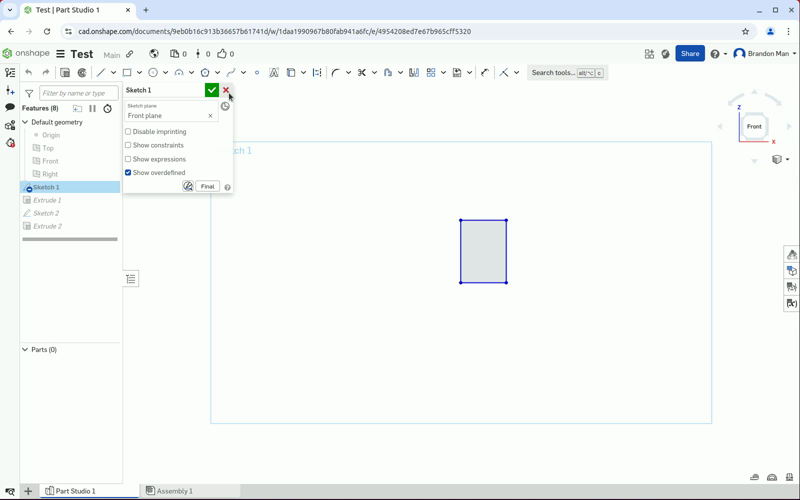
click(229, 92)
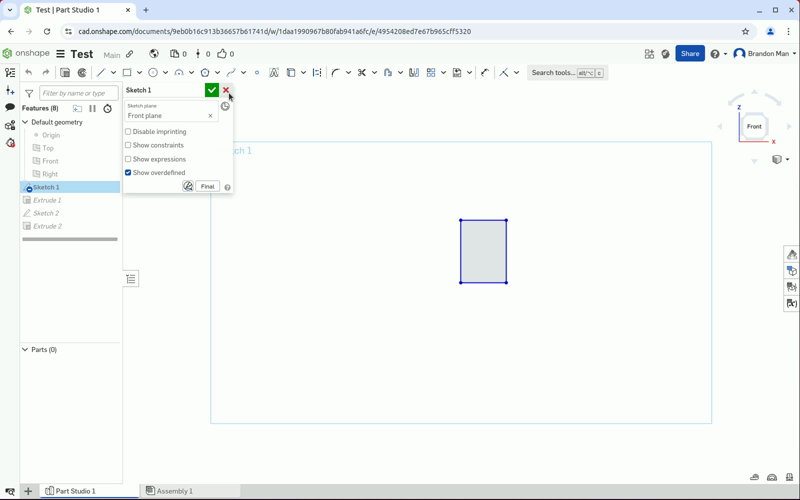
key(shift+s)
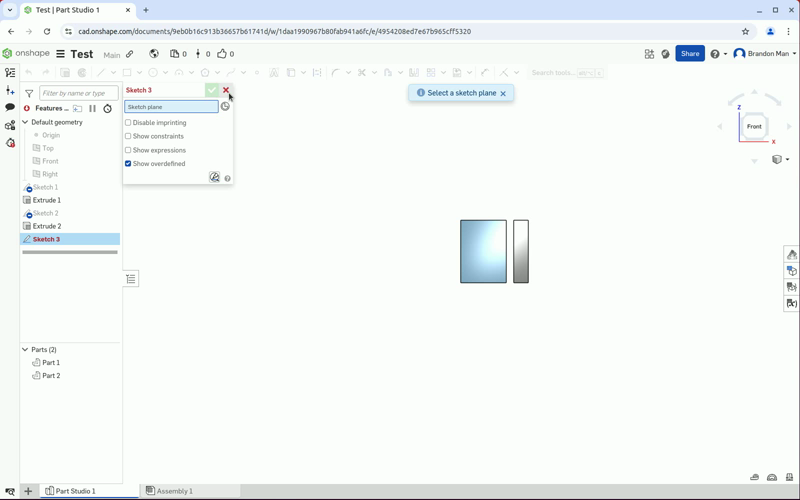
mouse_move(73, 163)
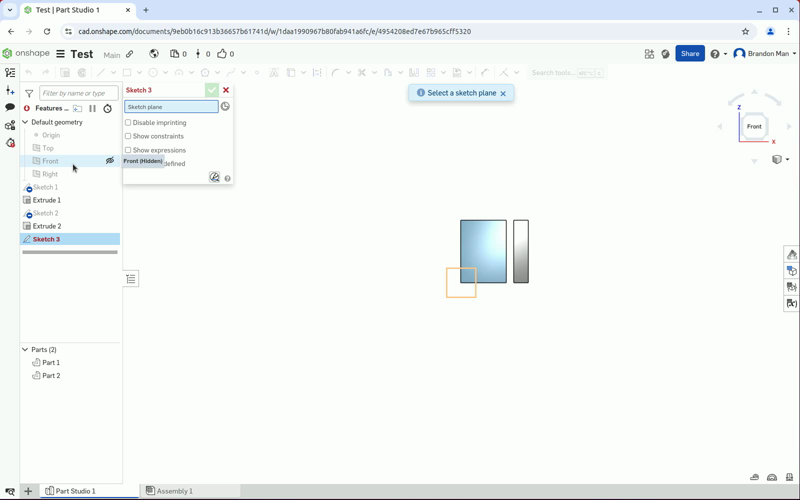
click(73, 163)
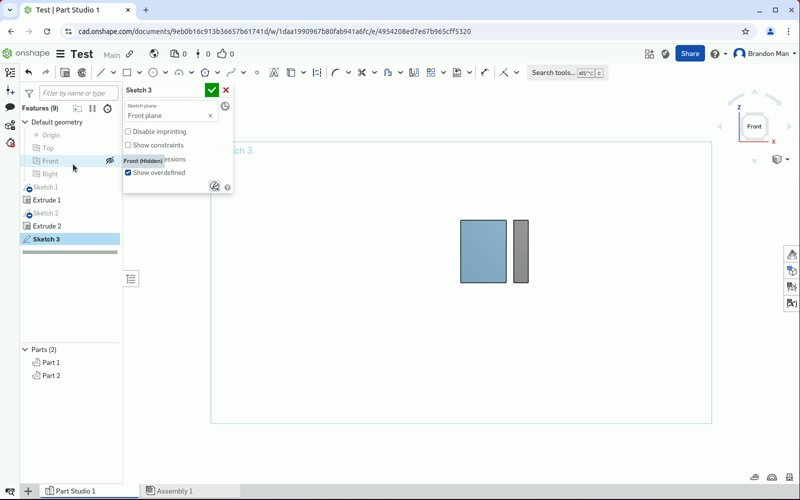
mouse_move(73, 352)
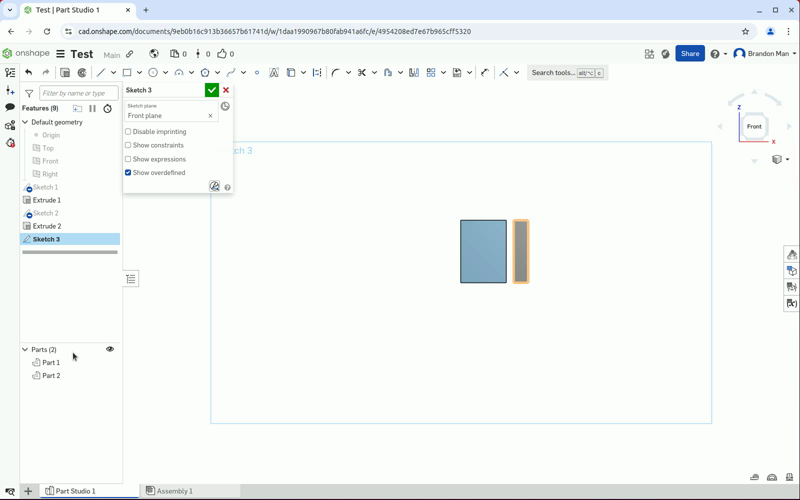
key(y)
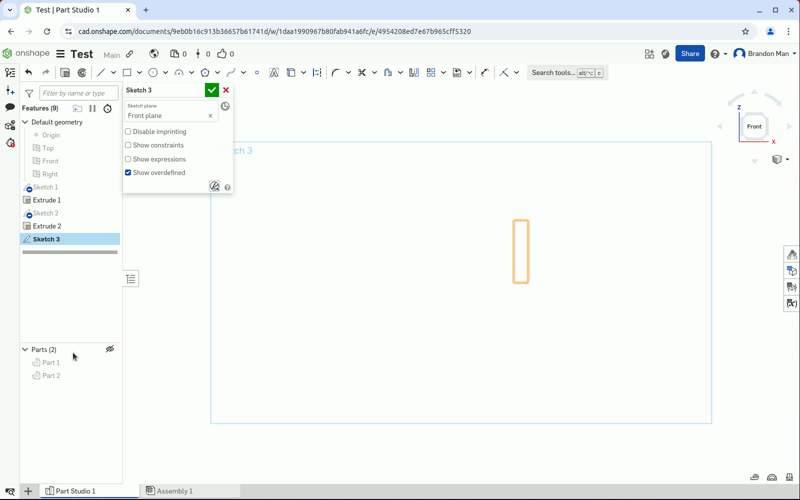
key(l)
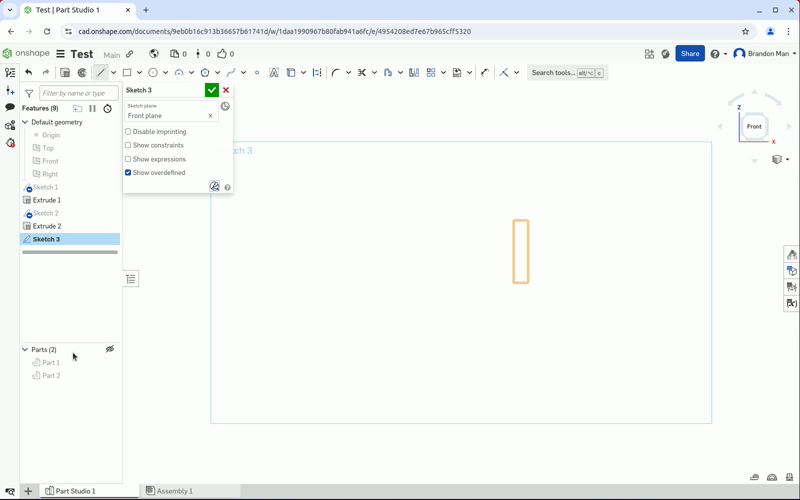
key_down(shift)
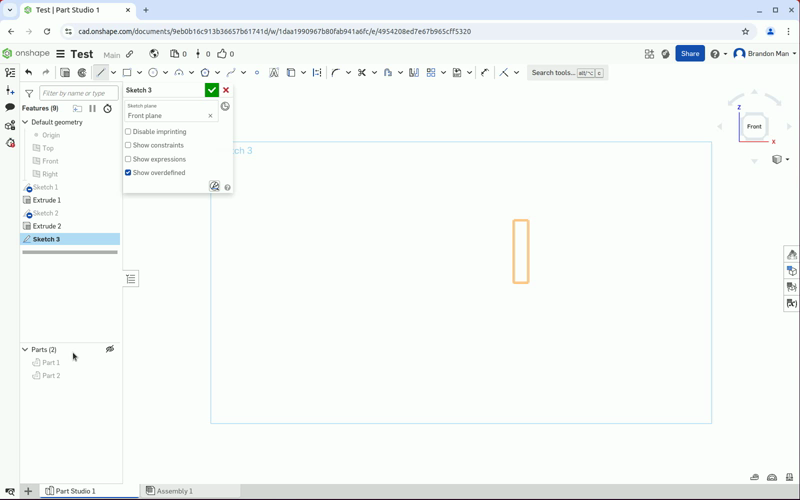
mouse_move(535, 282)
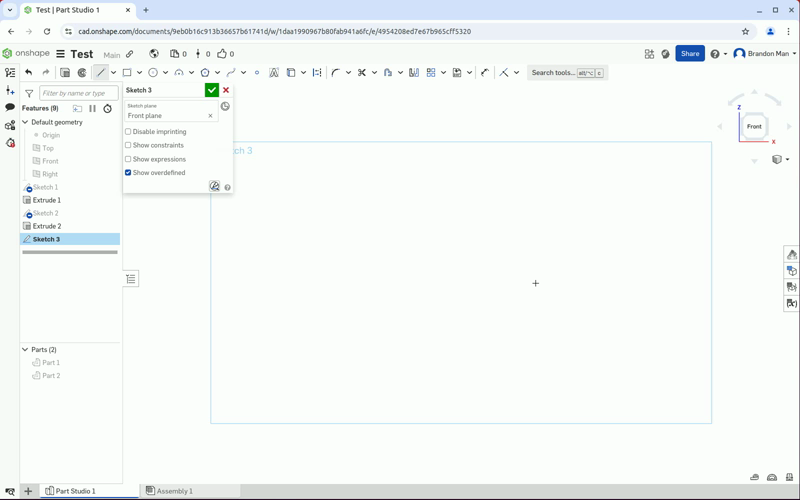
click(535, 282)
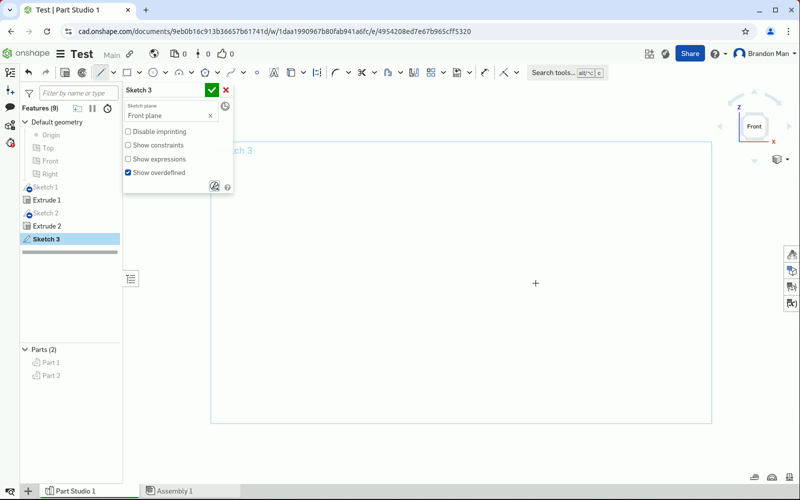
key_up(shift)
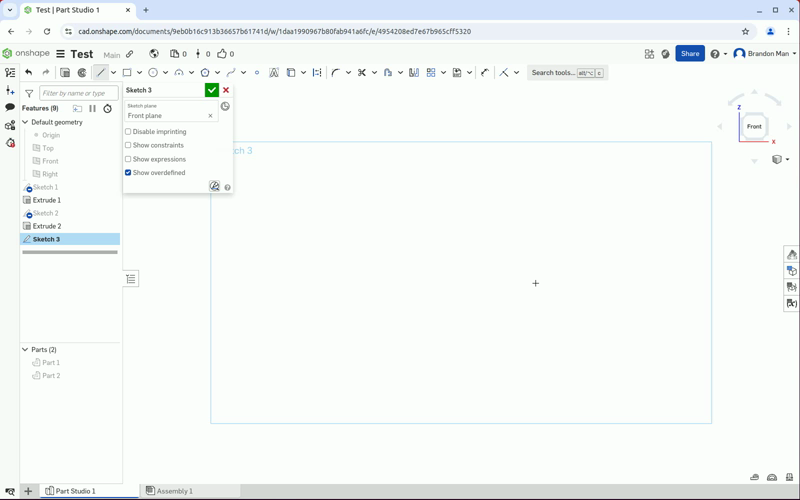
key_down(shift)
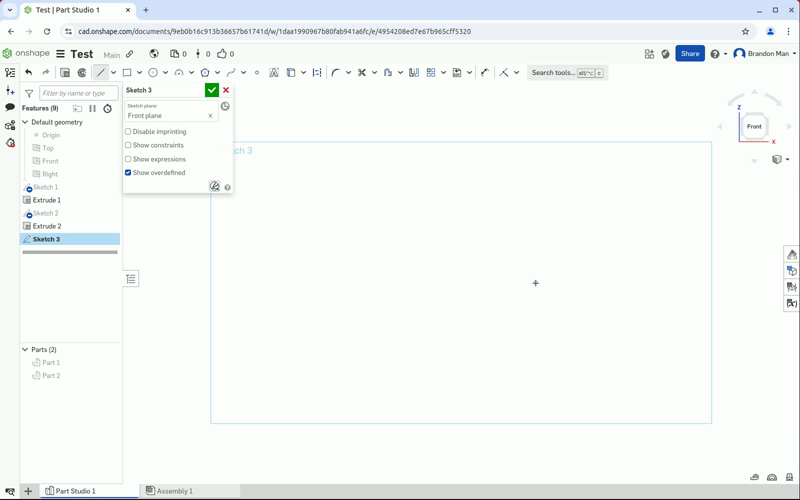
mouse_move(565, 282)
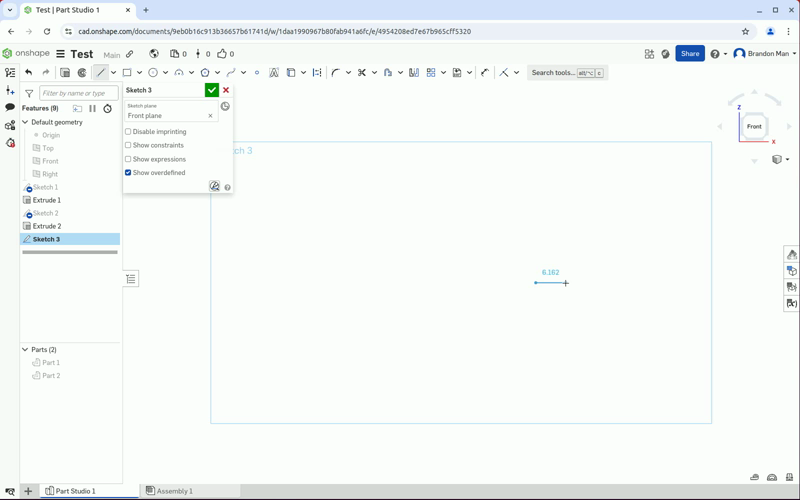
mouse_move(573, 282)
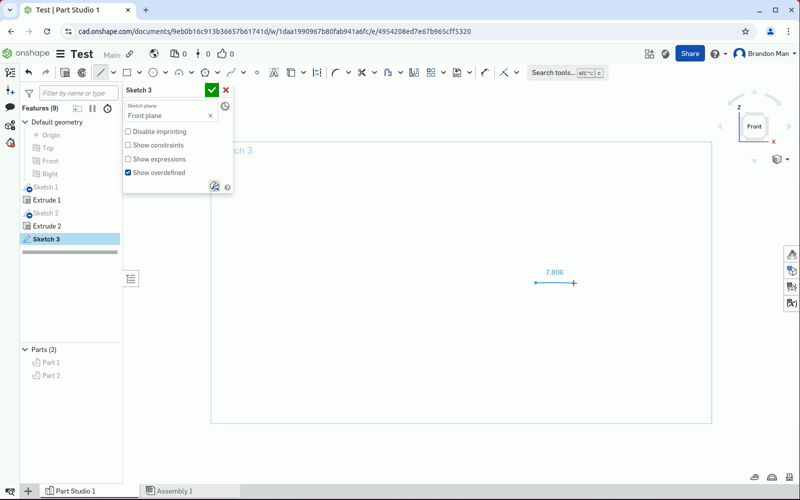
click(573, 282)
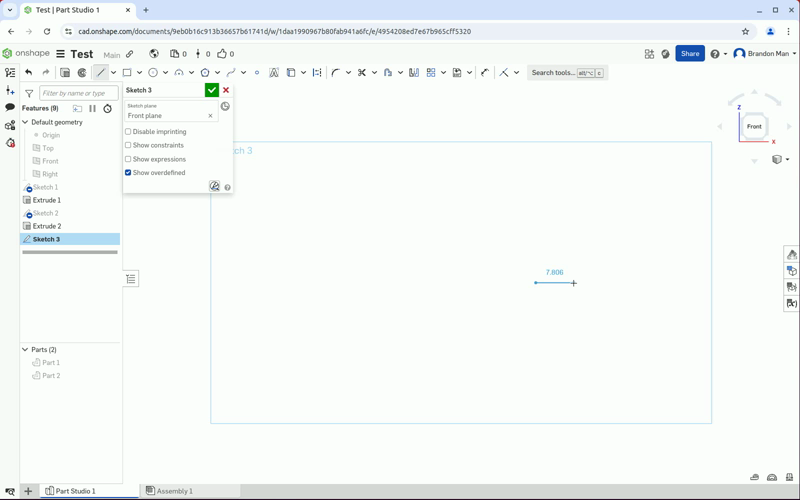
key_up(shift)
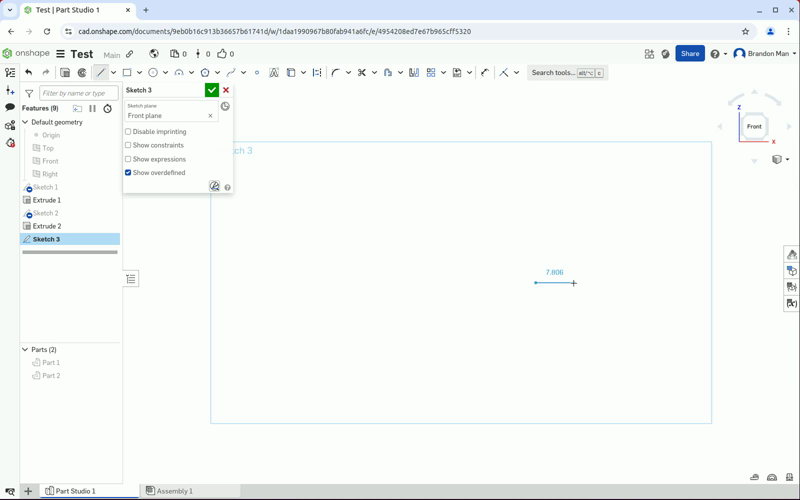
key_down(shift)
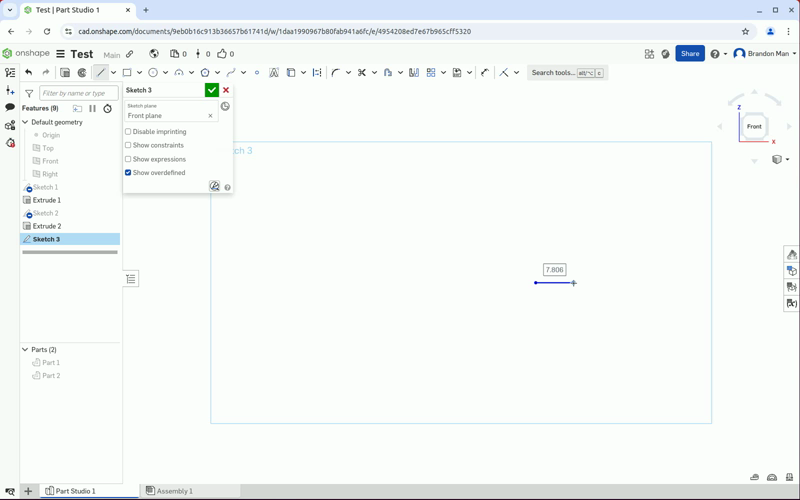
mouse_move(573, 220)
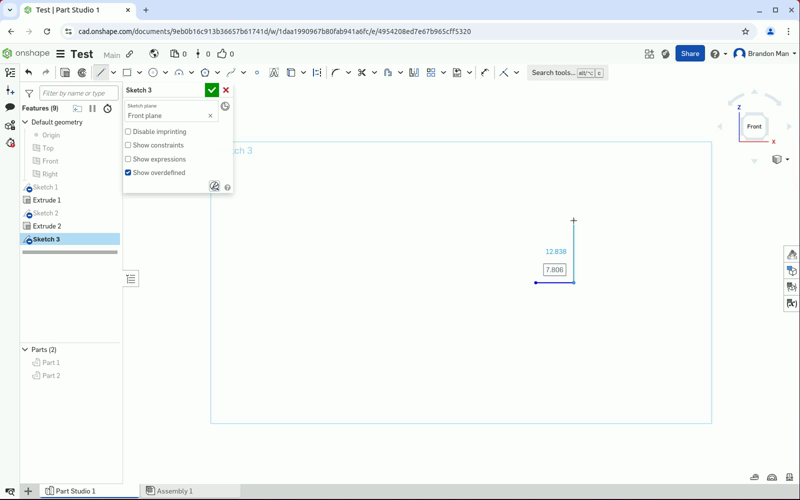
click(573, 220)
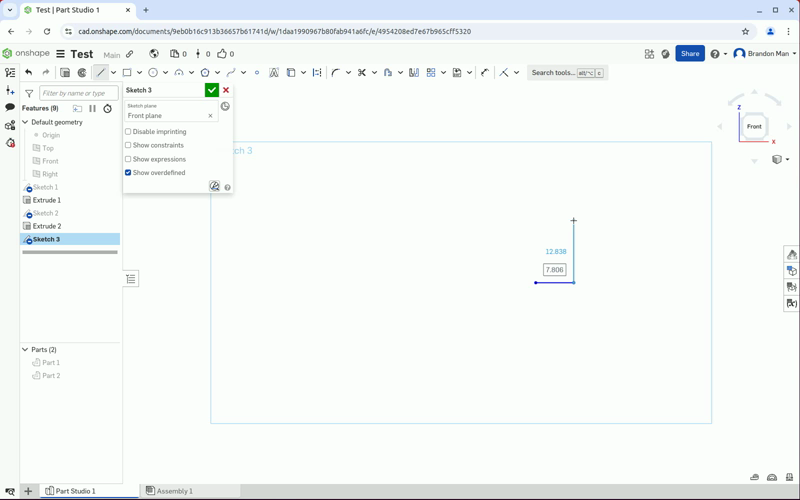
key_up(shift)
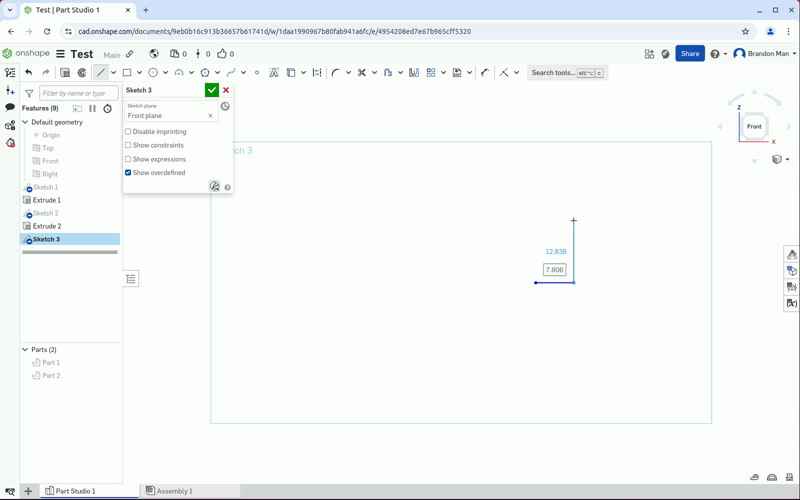
key_down(shift)
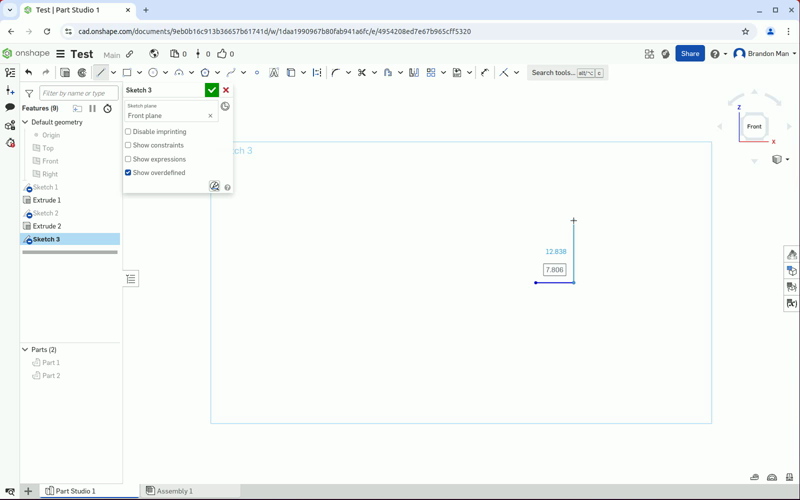
mouse_move(589, 220)
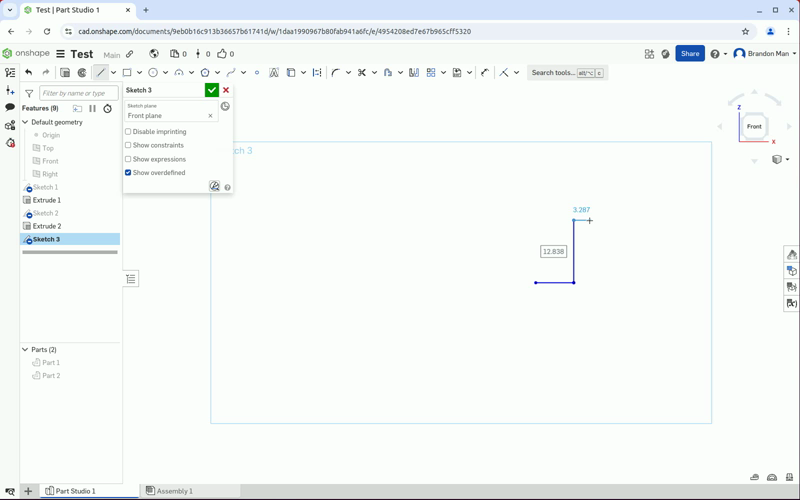
mouse_move(535, 220)
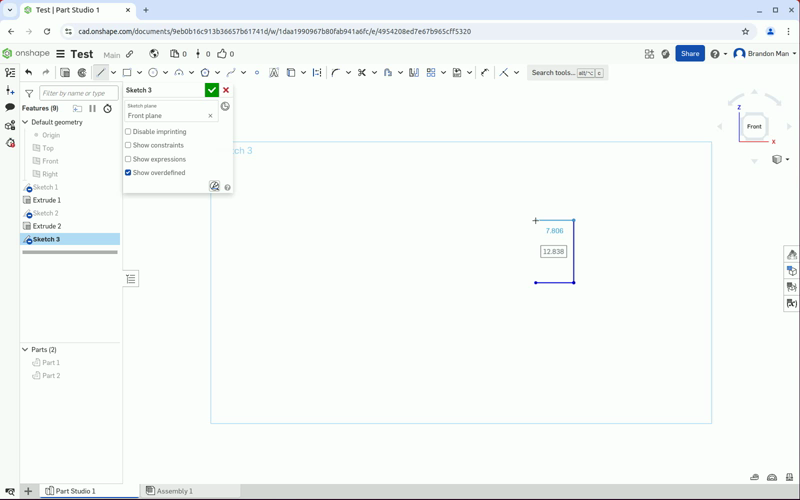
click(535, 220)
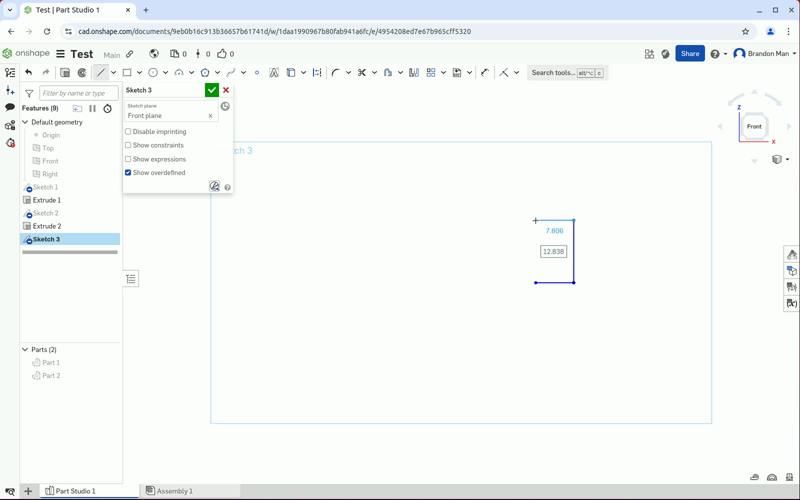
key_up(shift)
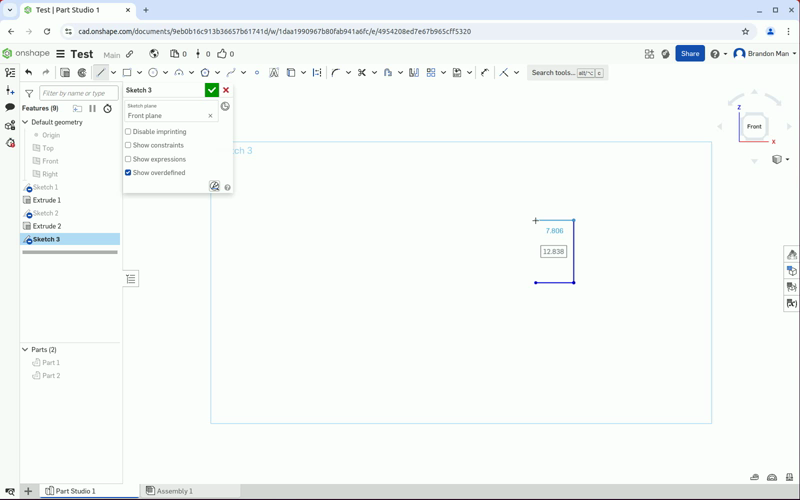
key_down(shift)
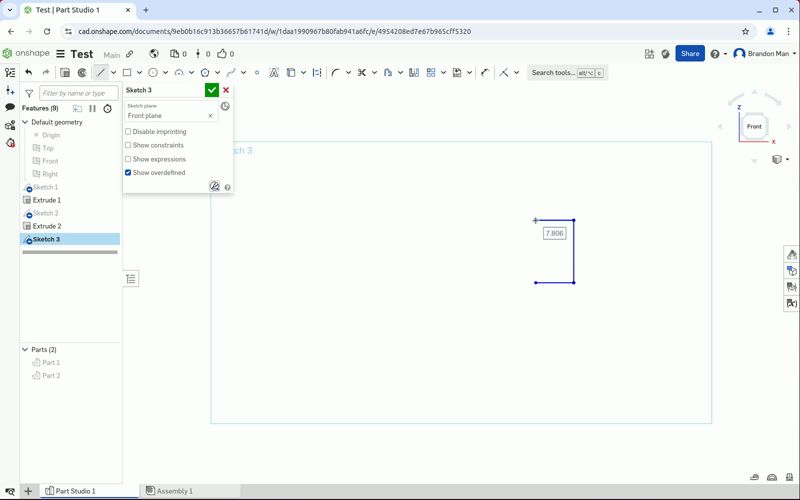
mouse_move(535, 282)
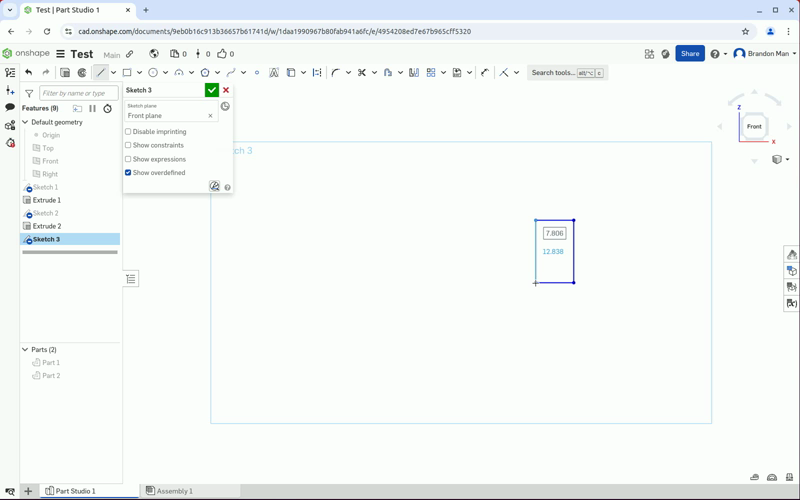
key_up(shift)
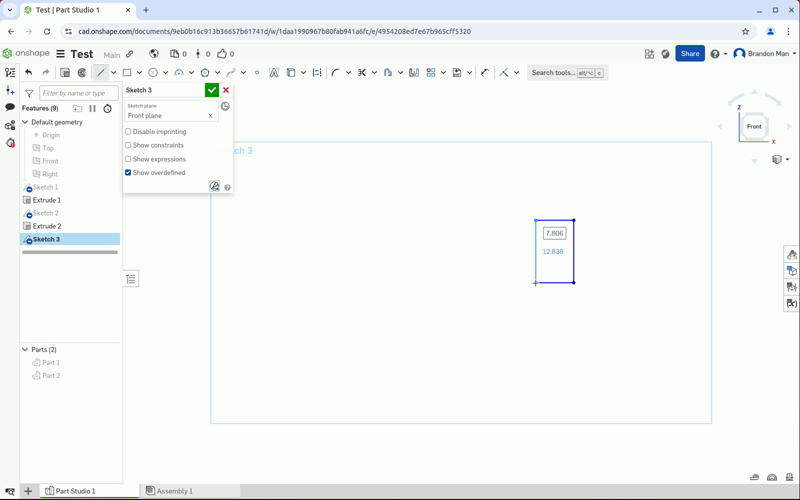
click(535, 282)
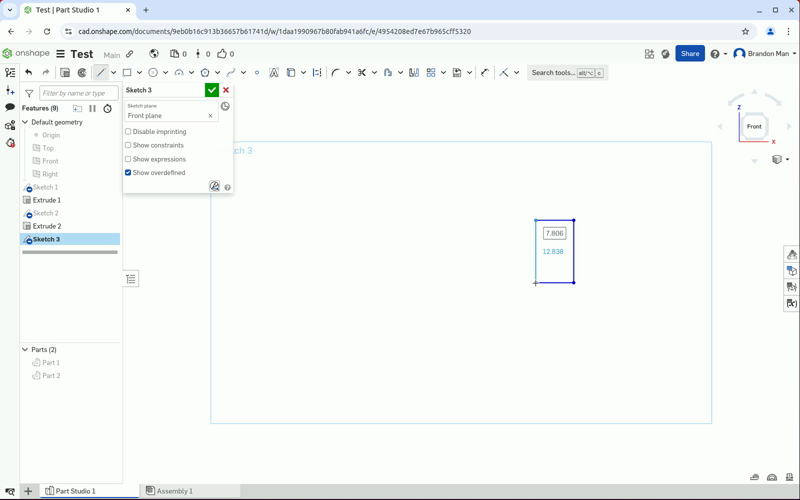
key(esc)
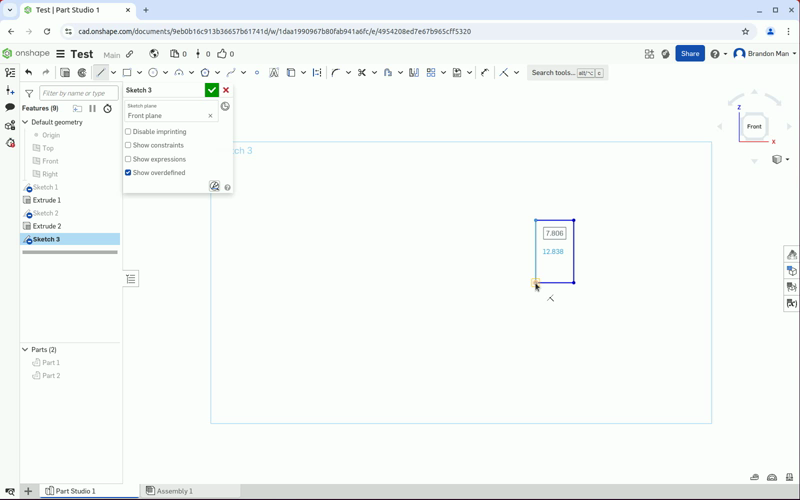
mouse_move(542, 255)
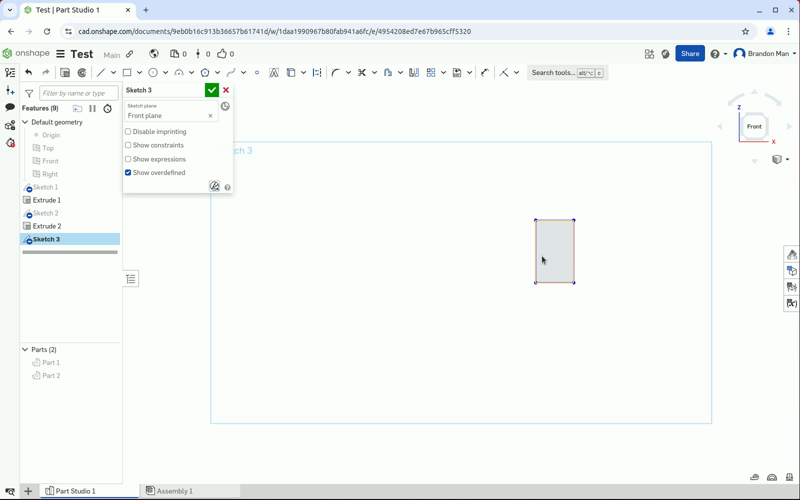
click(542, 255)
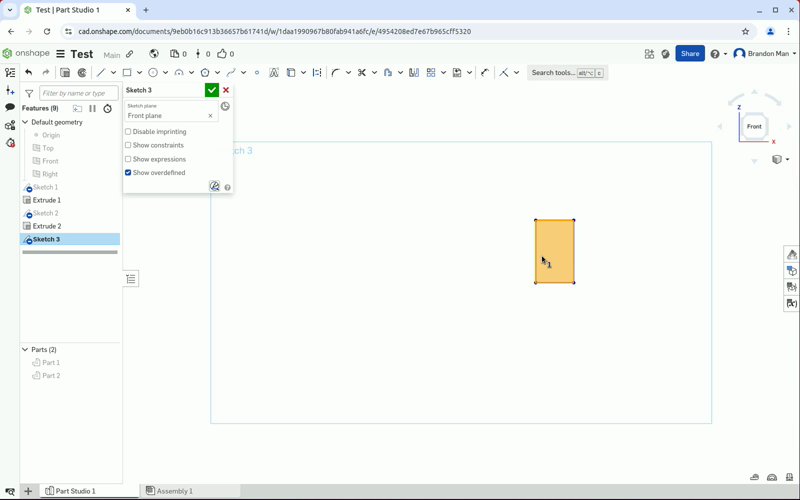
mouse_move(73, 352)
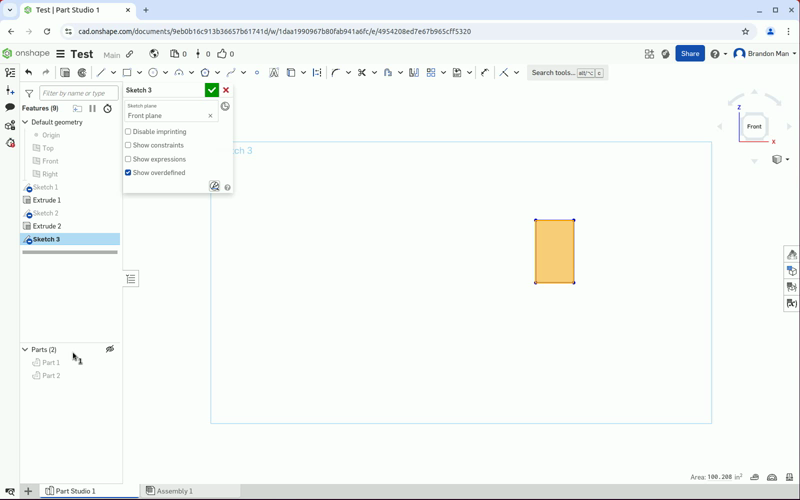
key(shift+y)
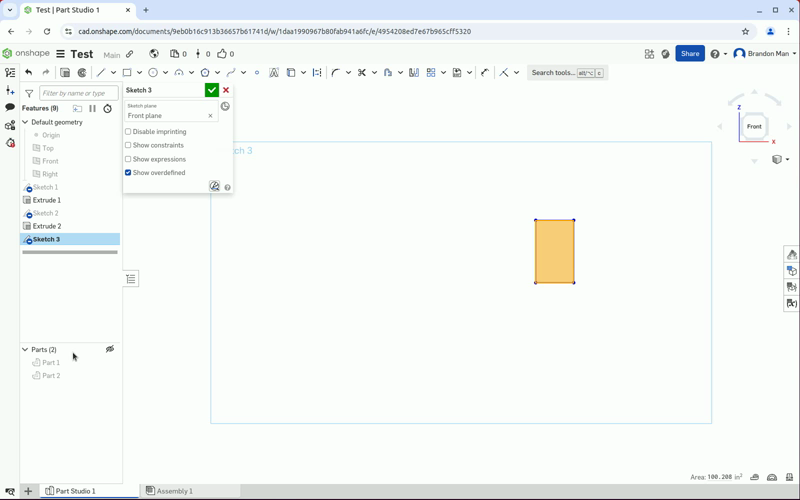
key(shift+e)
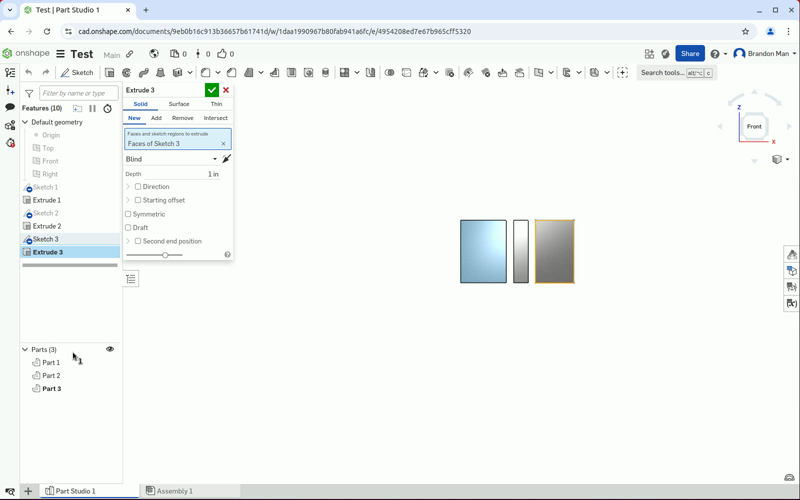
mouse_move(143, 106)
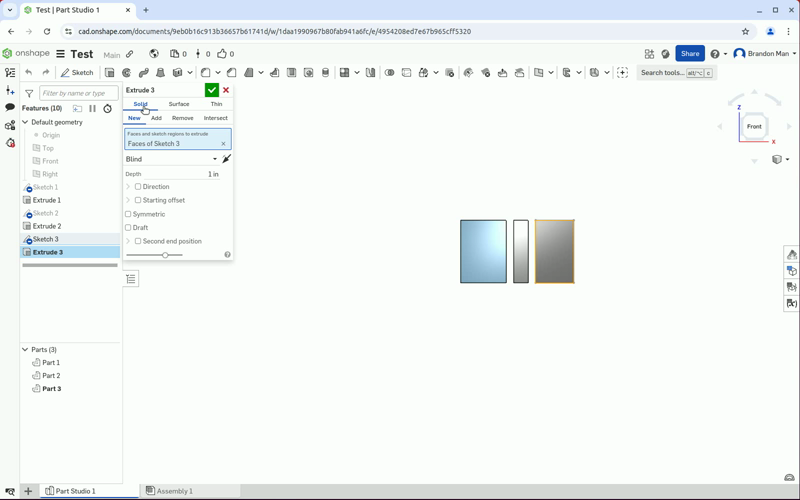
click(143, 106)
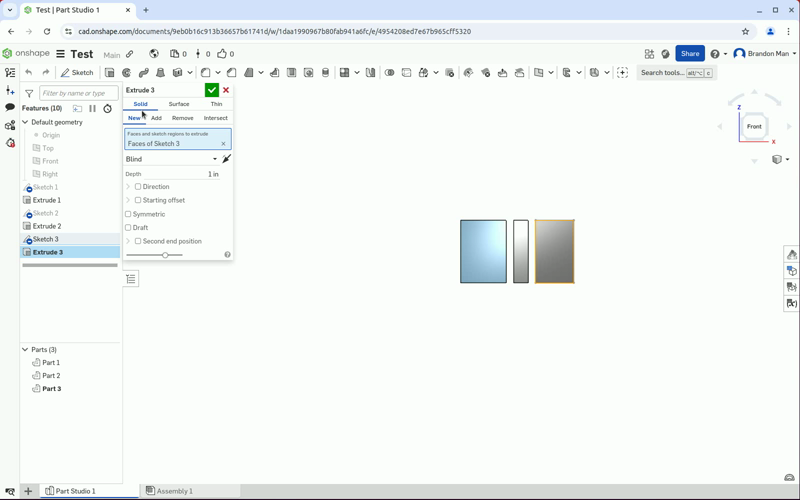
mouse_move(137, 120)
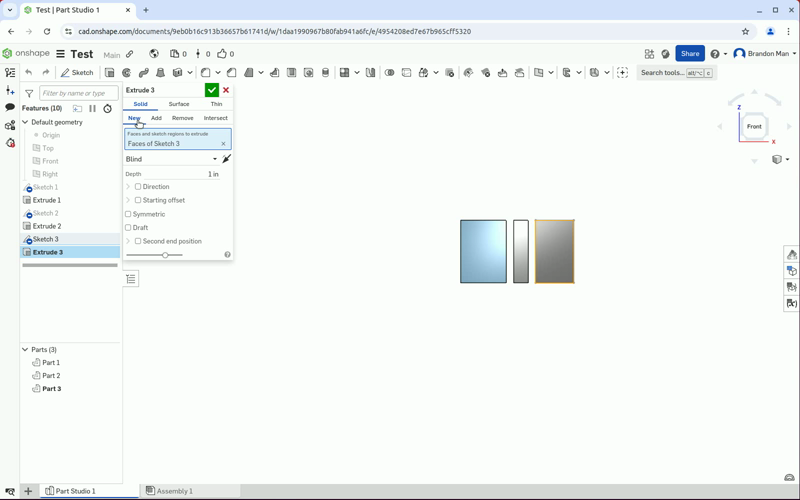
click(137, 120)
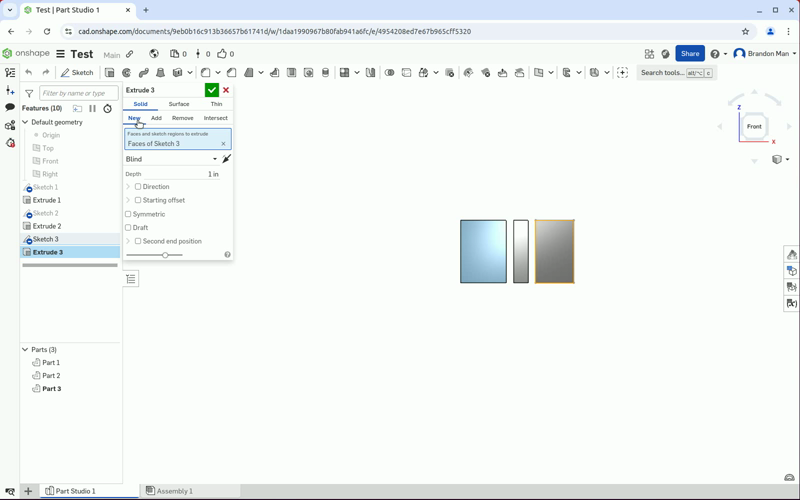
key(tab, 4)
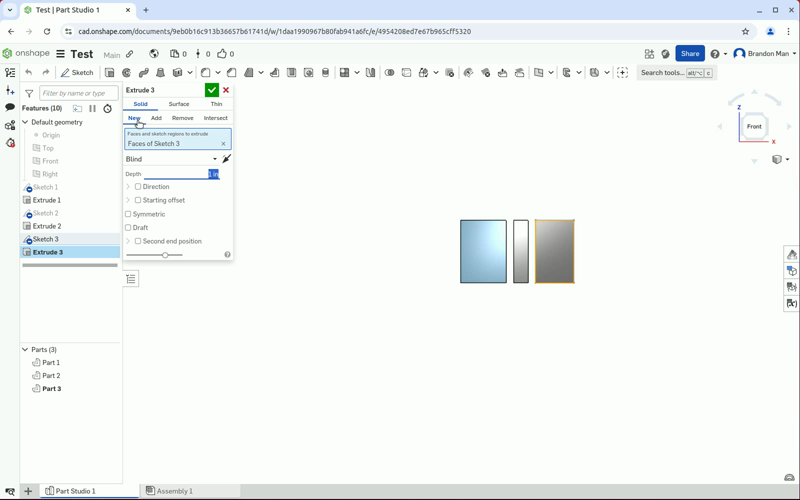
text(0.241)
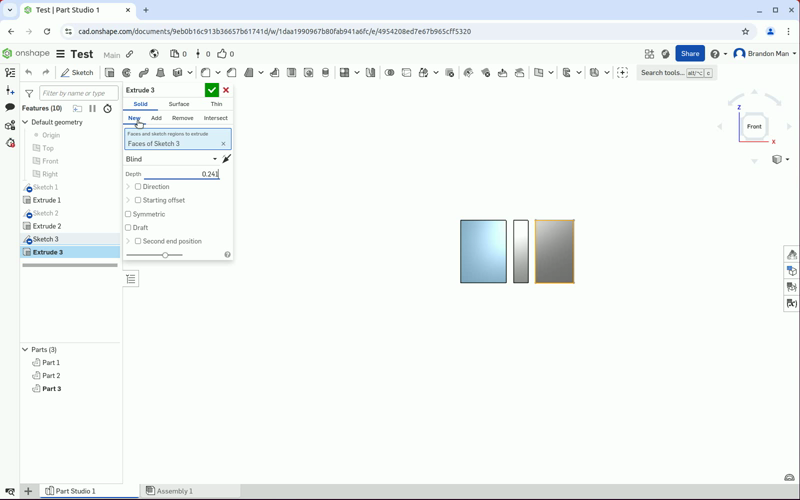
key(enter)
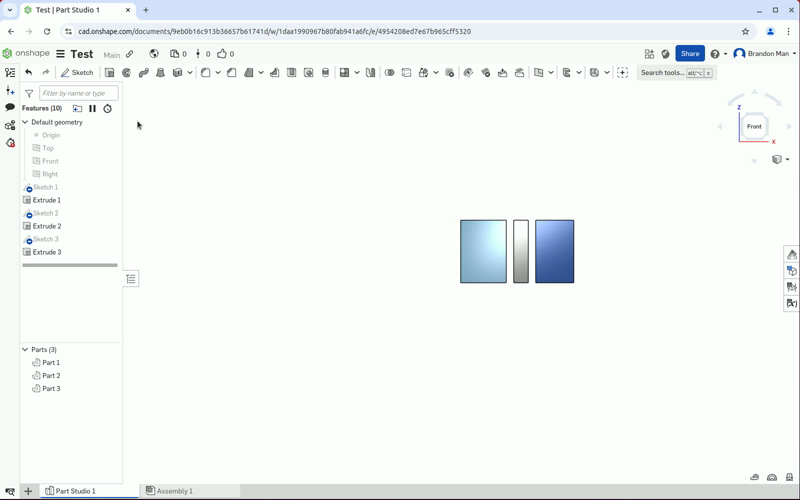
key(shift+h)
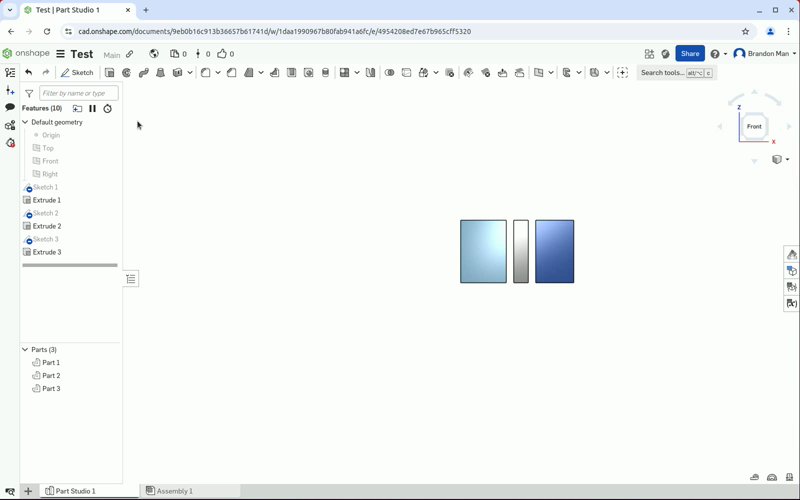
key(shift+h)
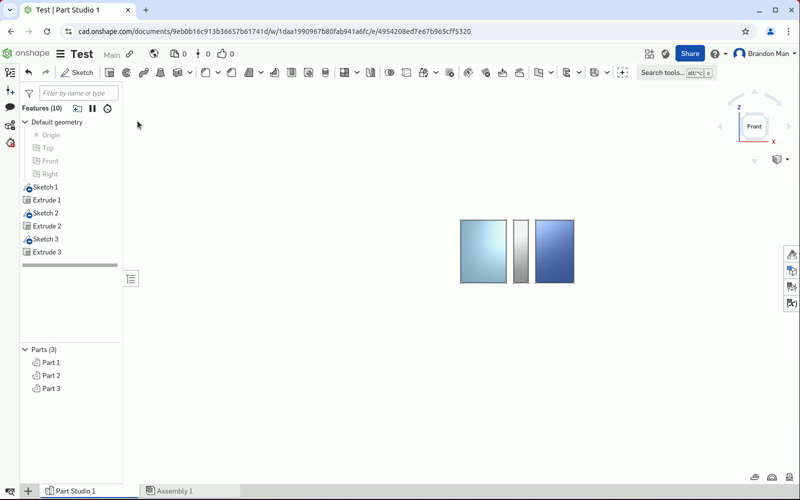
key(shift+7)
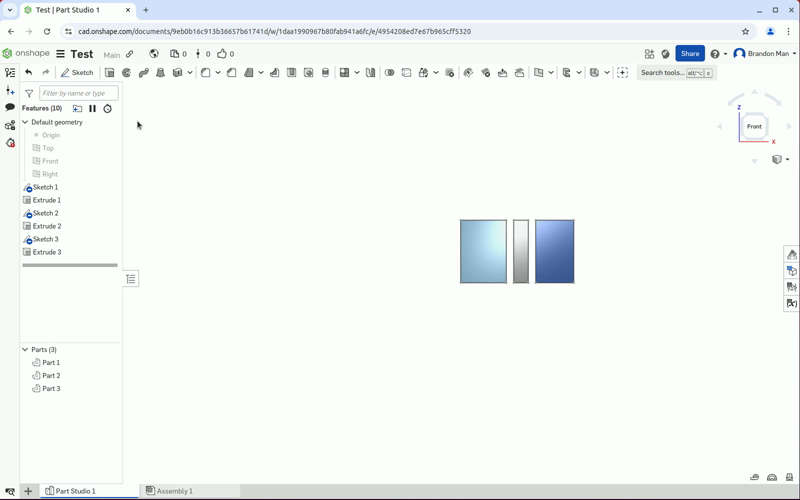
key(left, 2)
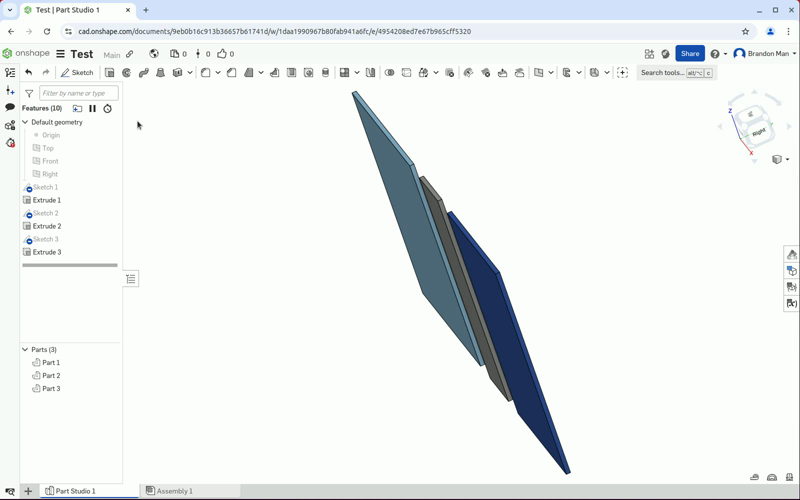
key(down, 2)
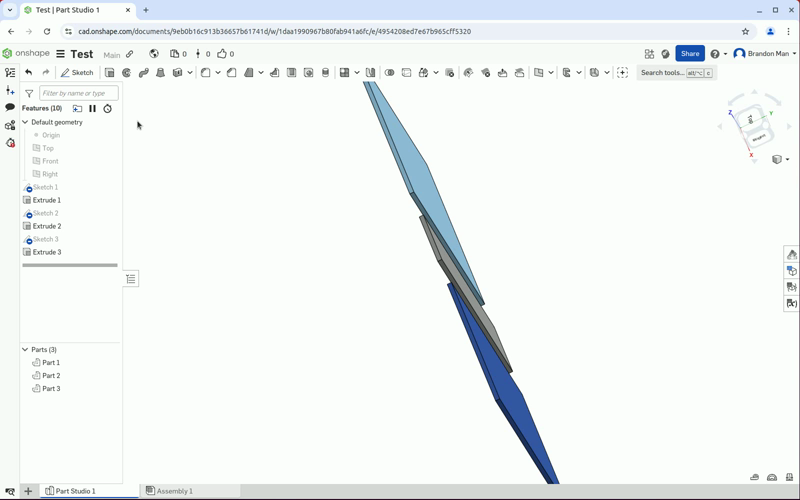
key(up, 2)
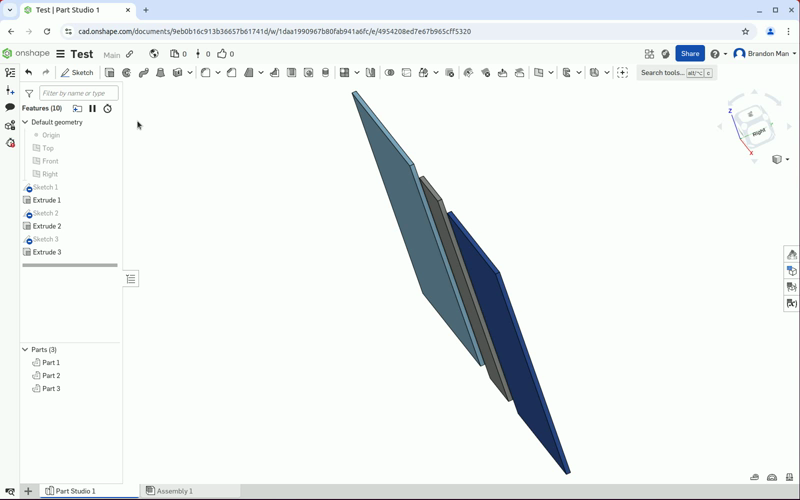
key(right, 2)
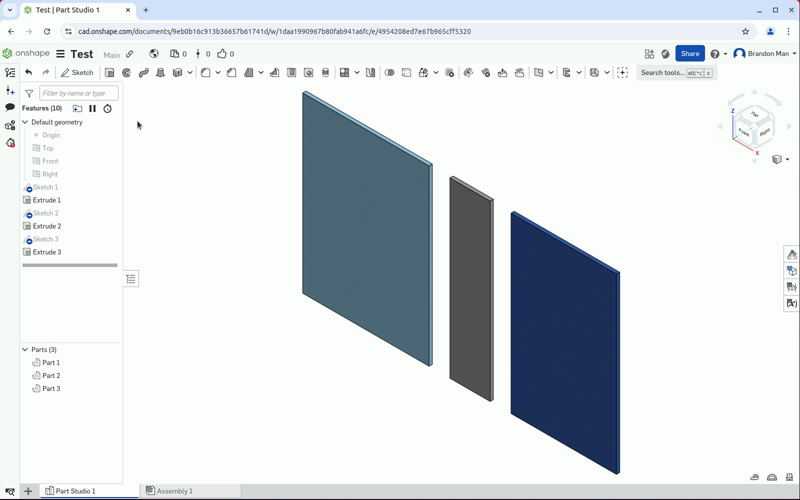
mouse_move(73, 189)
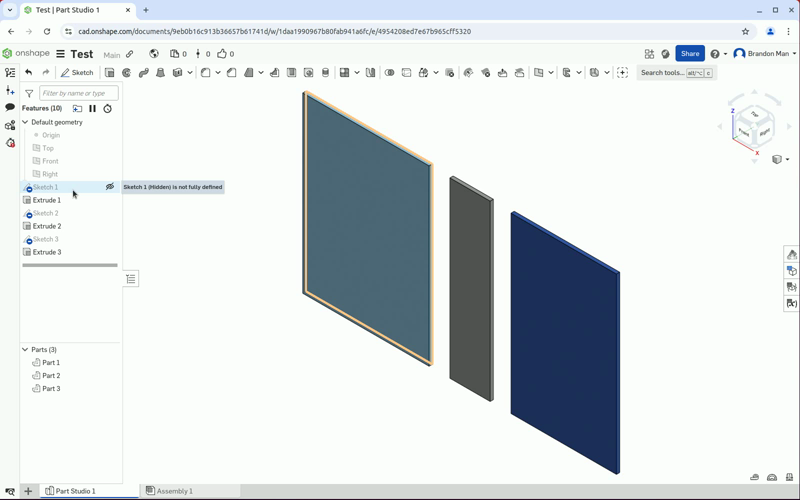
click(73, 189)